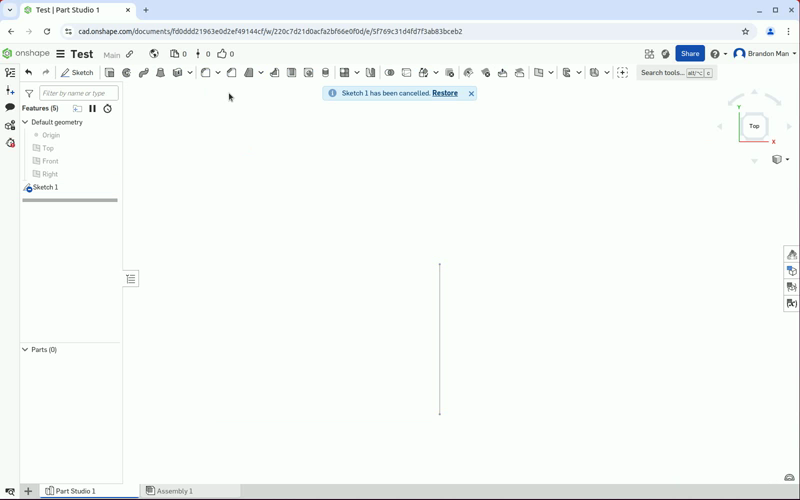
key(shift+h)
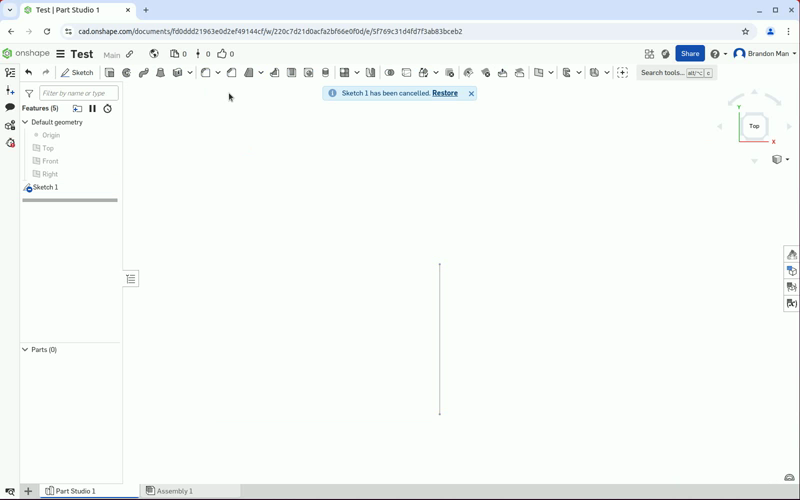
key(shift+s)
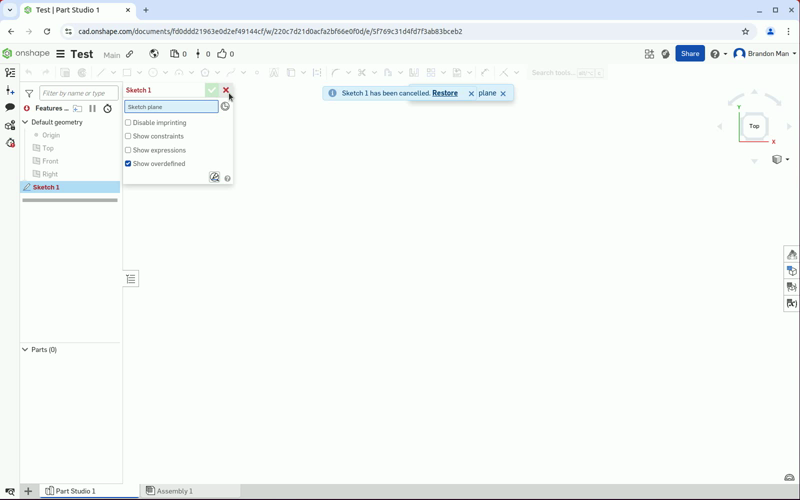
mouse_move(73, 150)
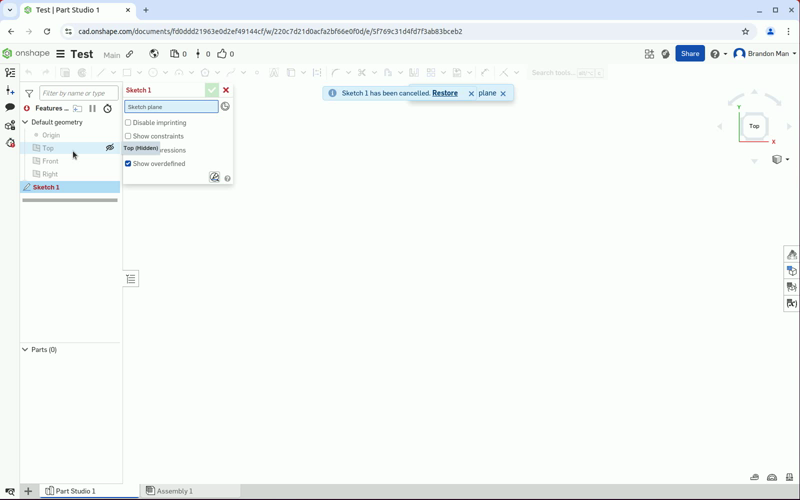
click(73, 150)
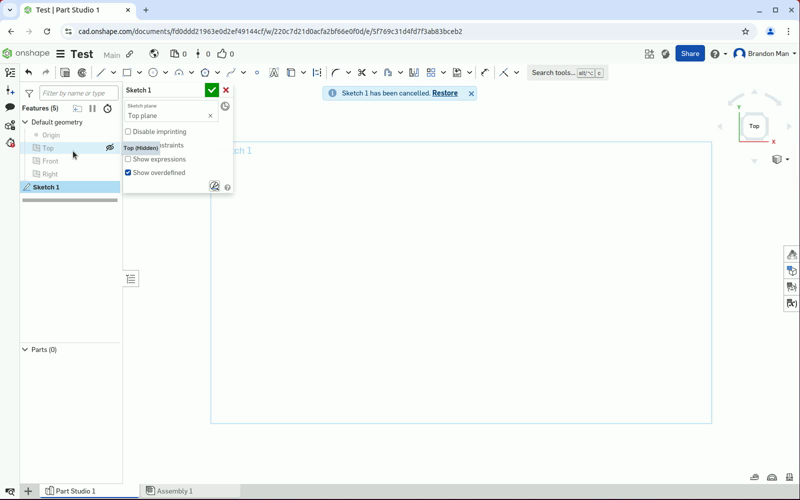
mouse_move(73, 352)
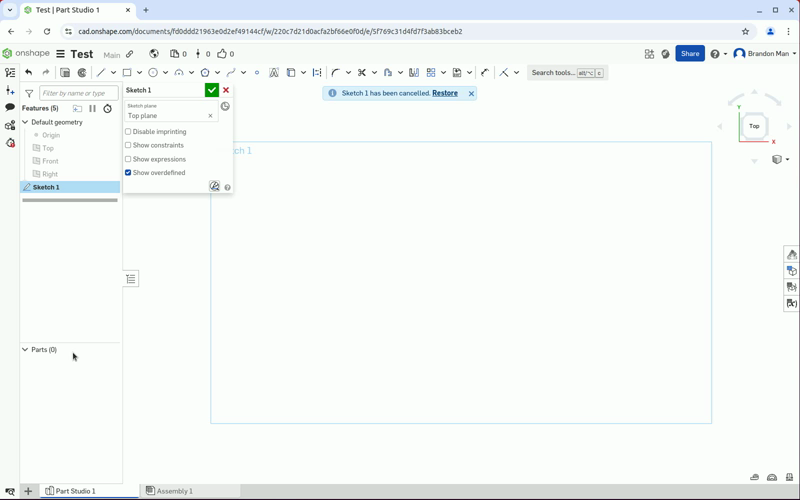
key(y)
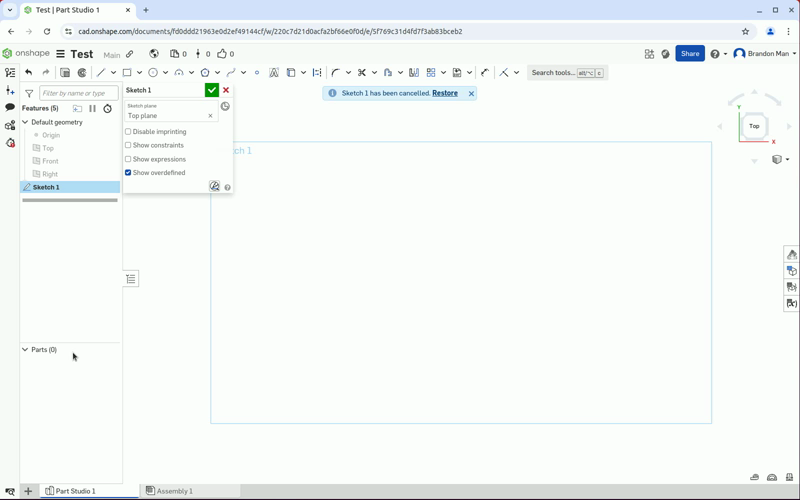
key(c)
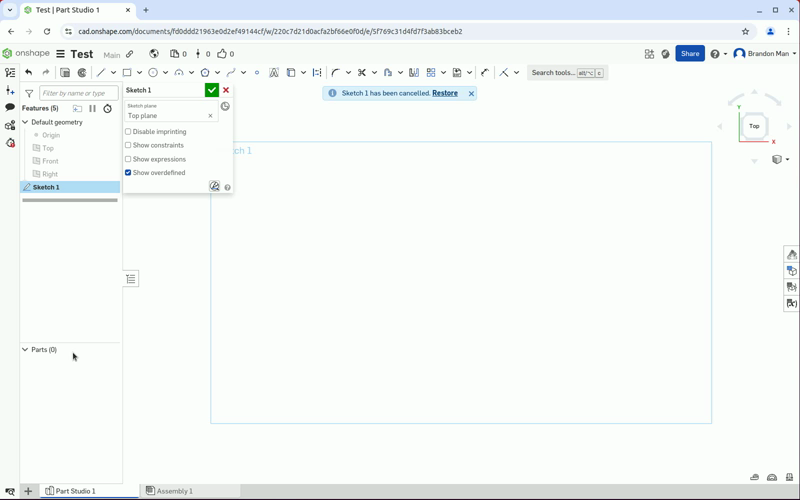
key_down(shift)
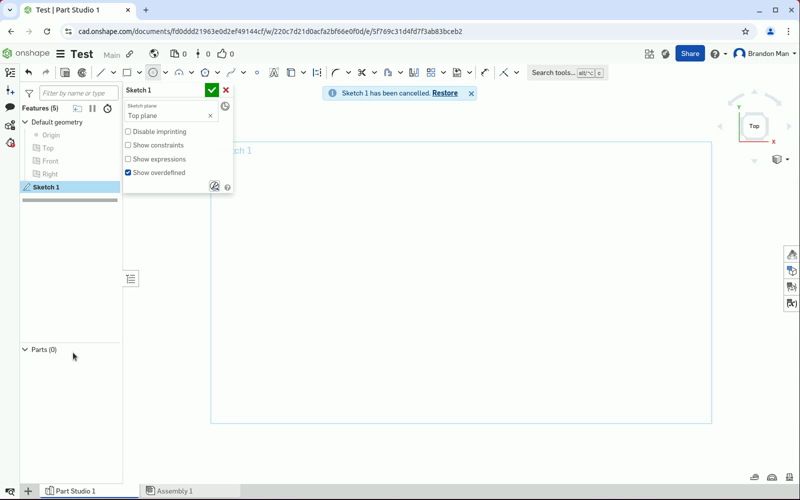
mouse_move(461, 282)
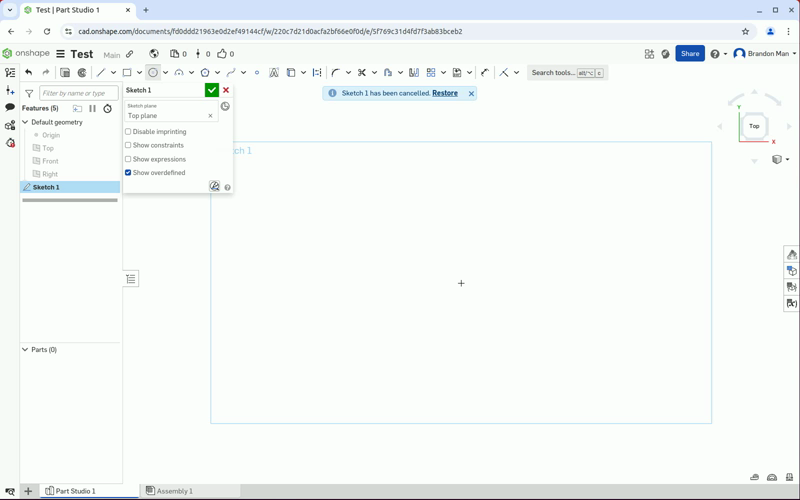
click(461, 282)
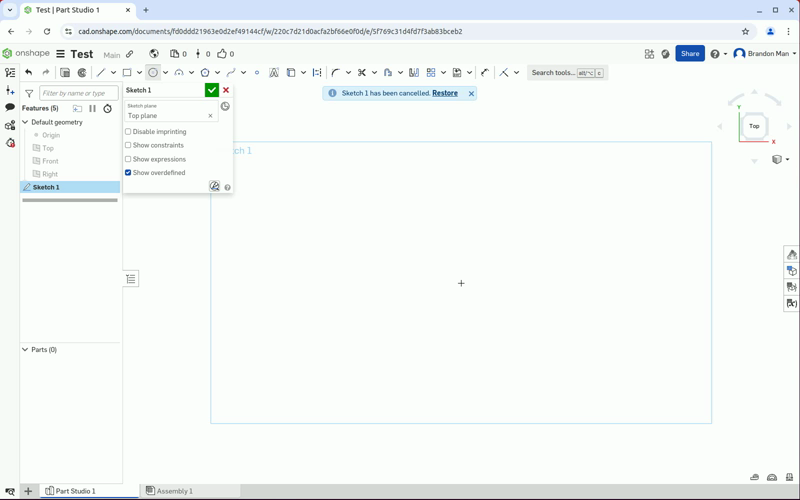
key_up(shift)
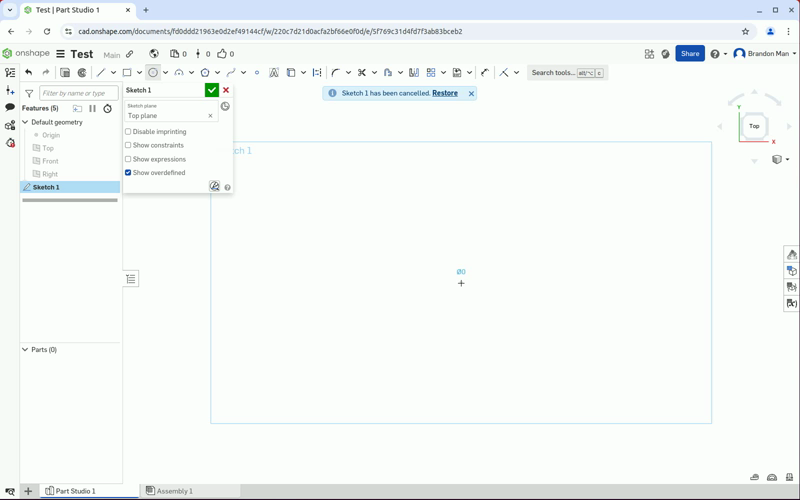
mouse_move(560, 282)
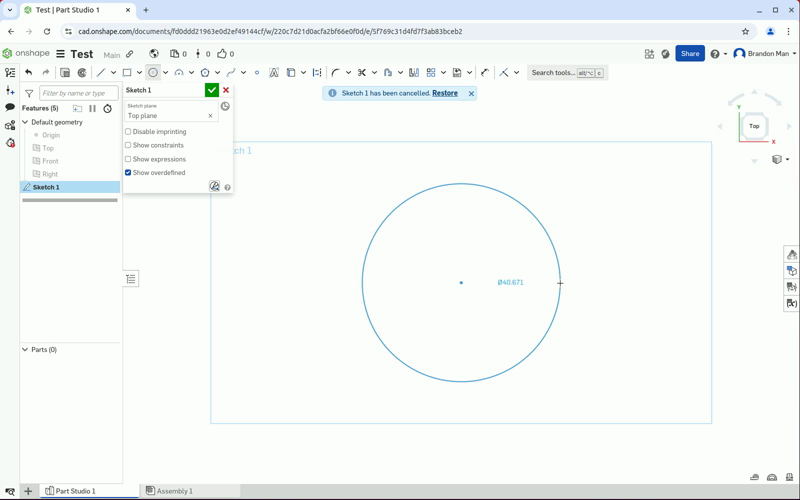
click(560, 282)
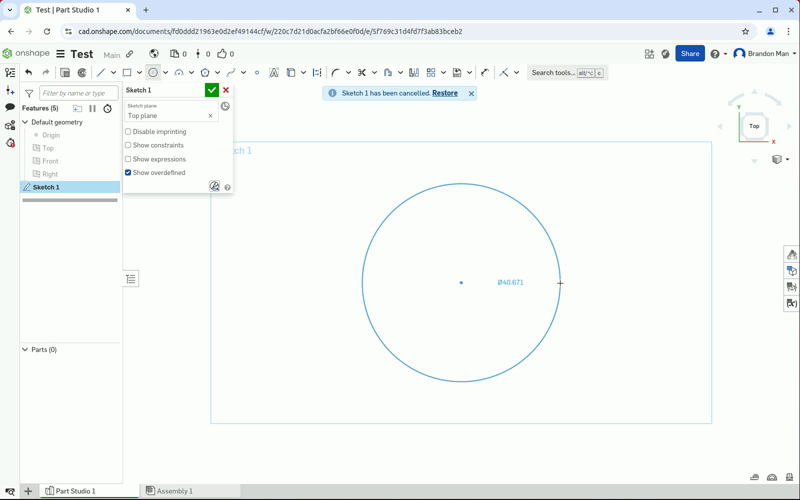
key(esc)
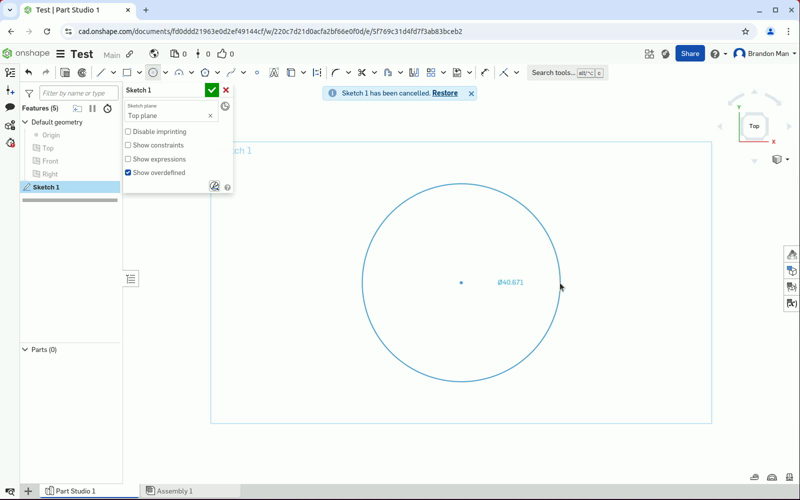
mouse_move(505, 280)
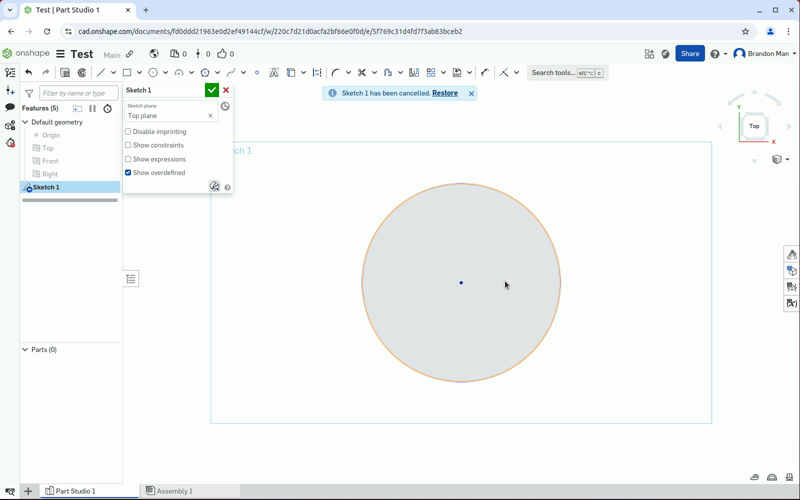
click(505, 280)
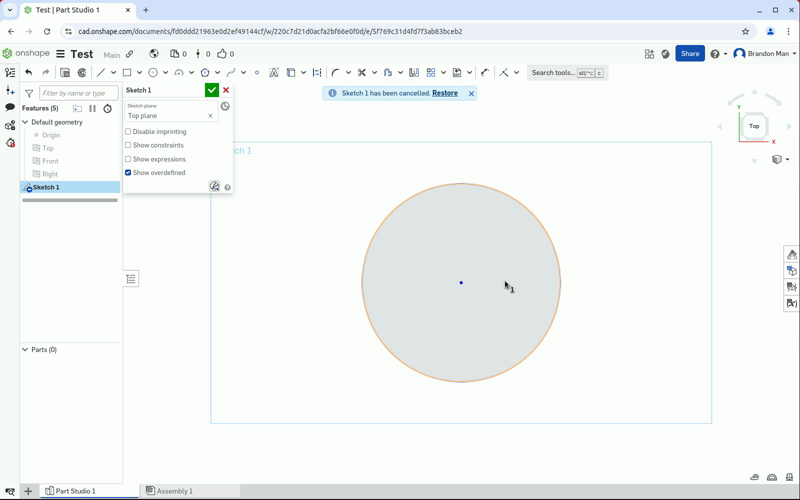
mouse_move(73, 352)
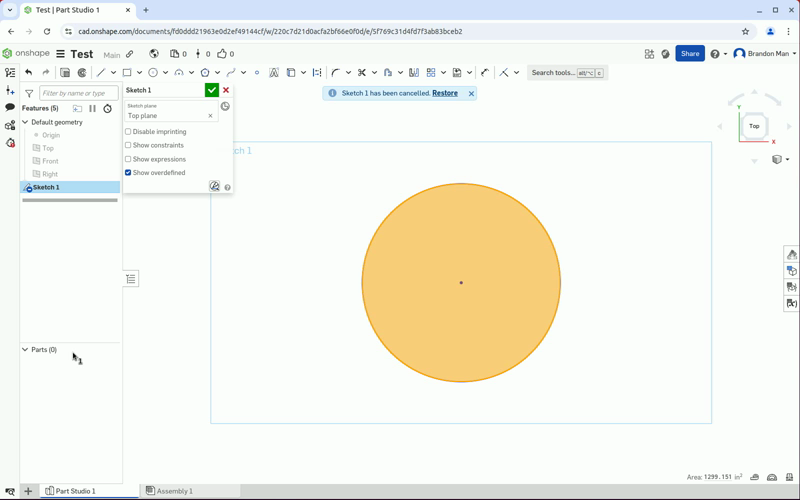
key(shift+y)
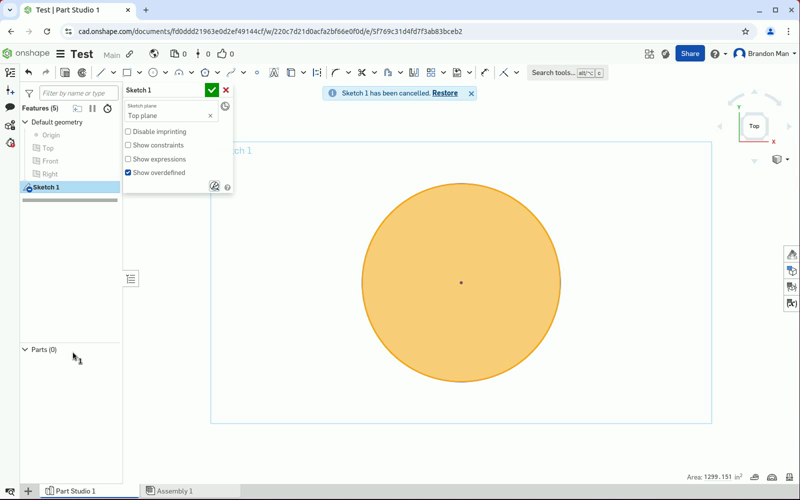
key(shift+e)
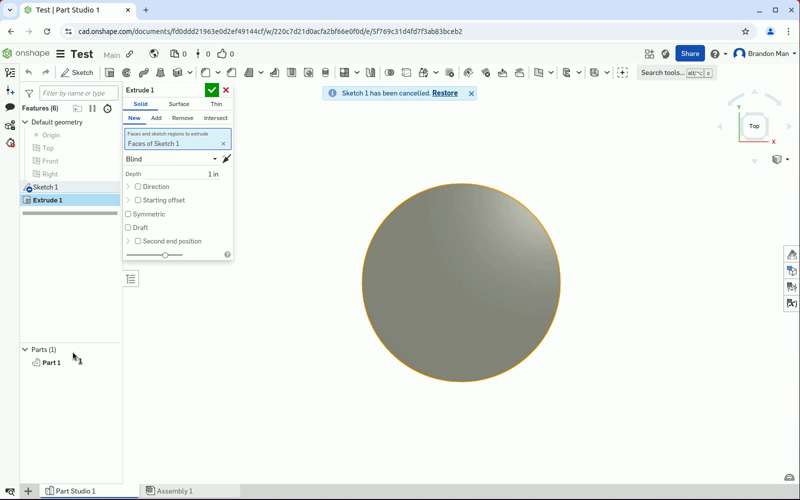
mouse_move(143, 106)
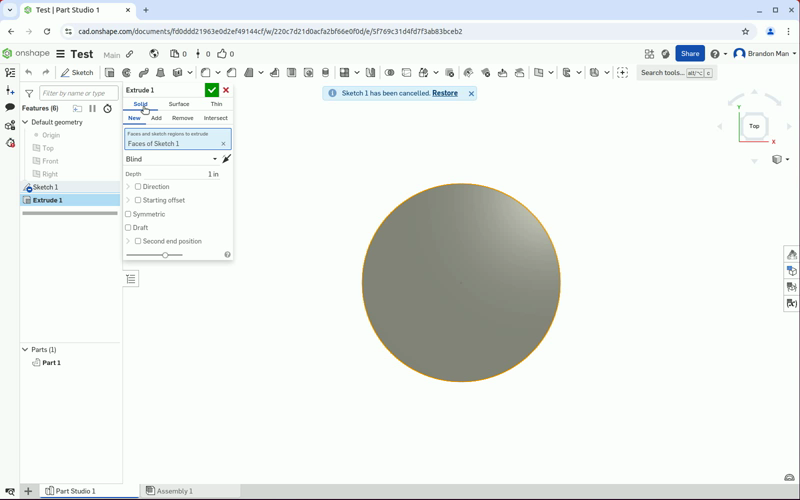
click(143, 106)
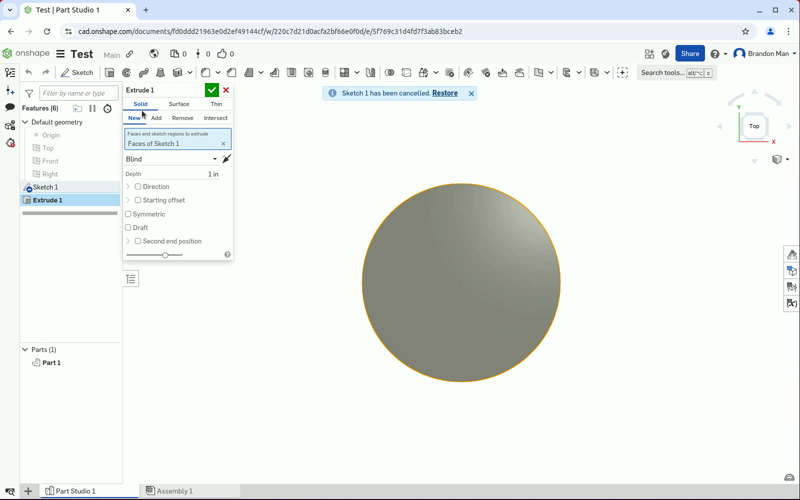
mouse_move(137, 120)
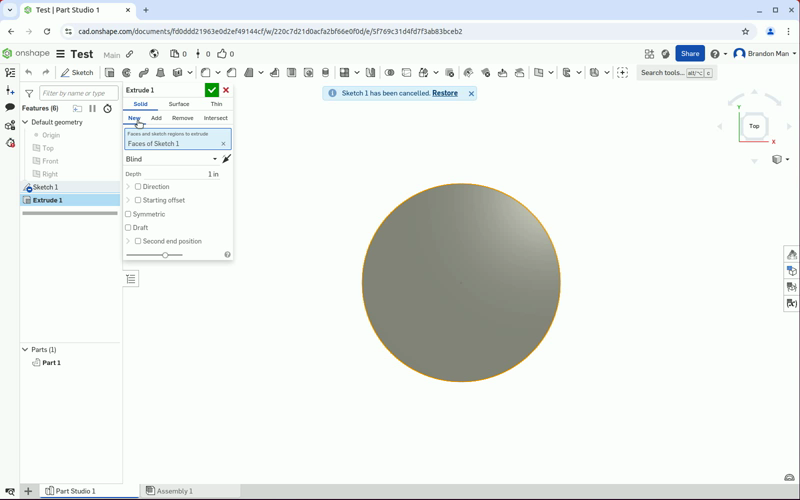
click(137, 120)
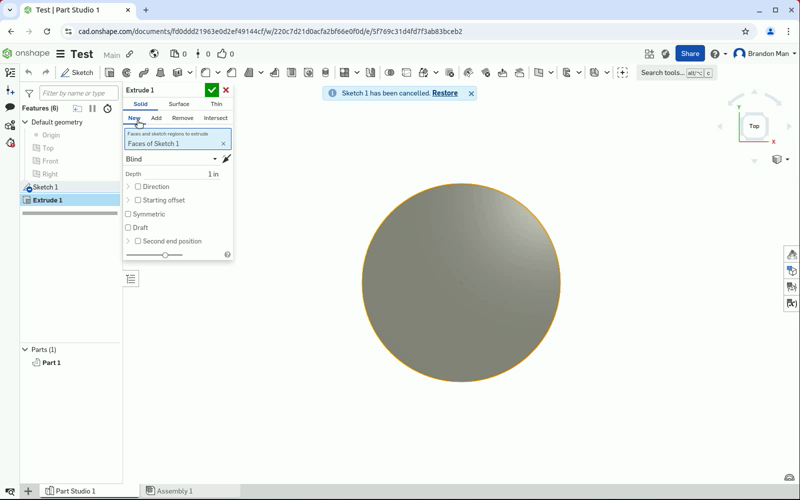
key(tab, 4)
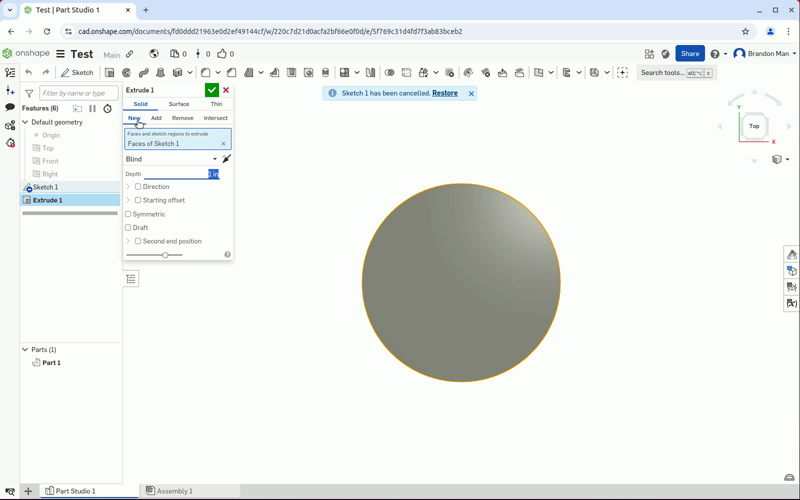
text(23.108)
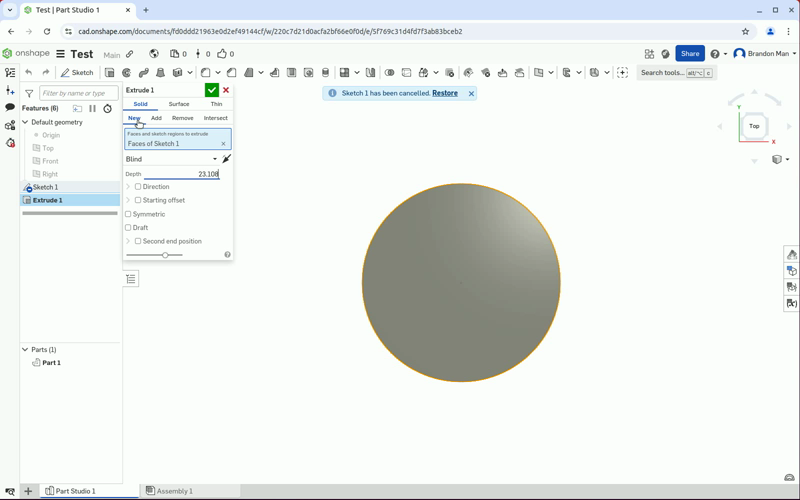
key(enter)
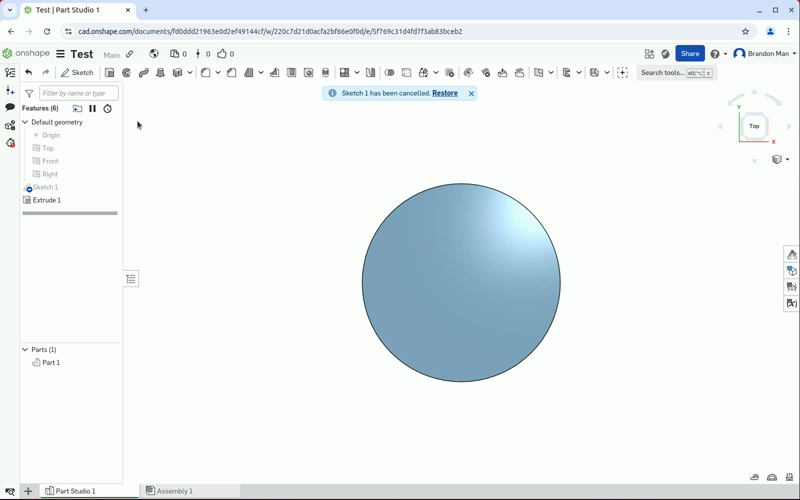
key(shift+h)
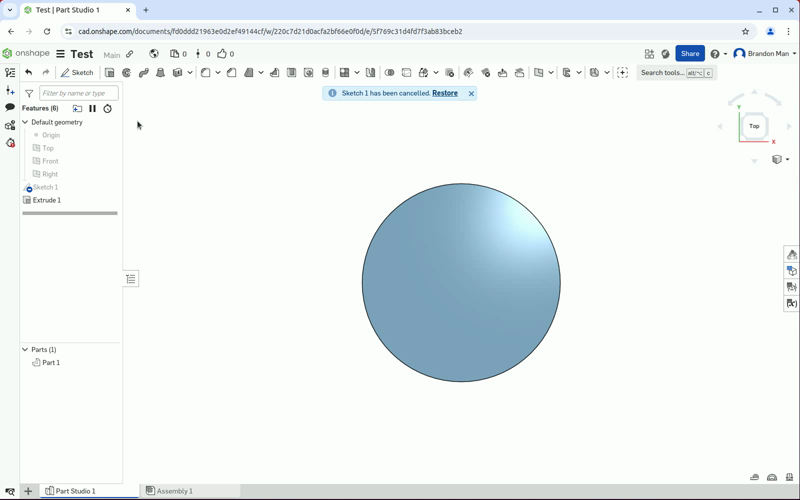
key(shift+h)
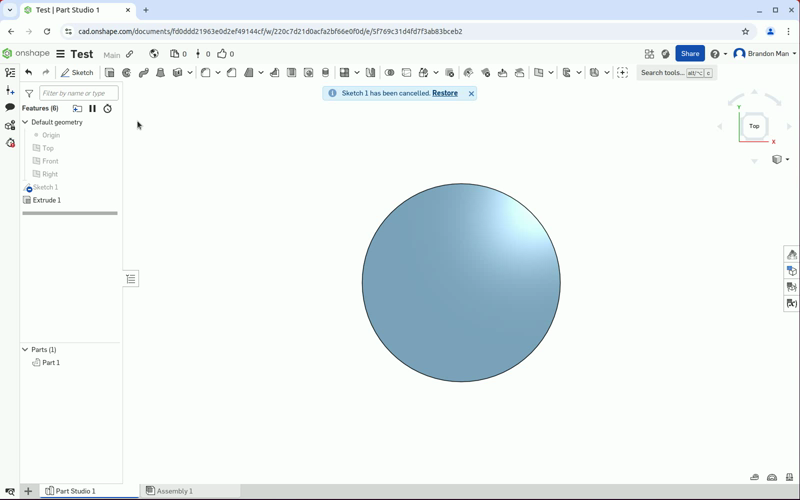
mouse_move(73, 189)
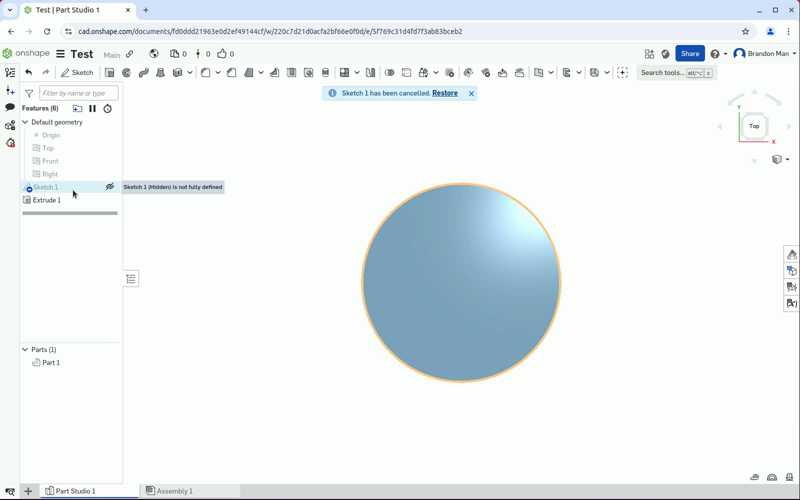
click(73, 189)
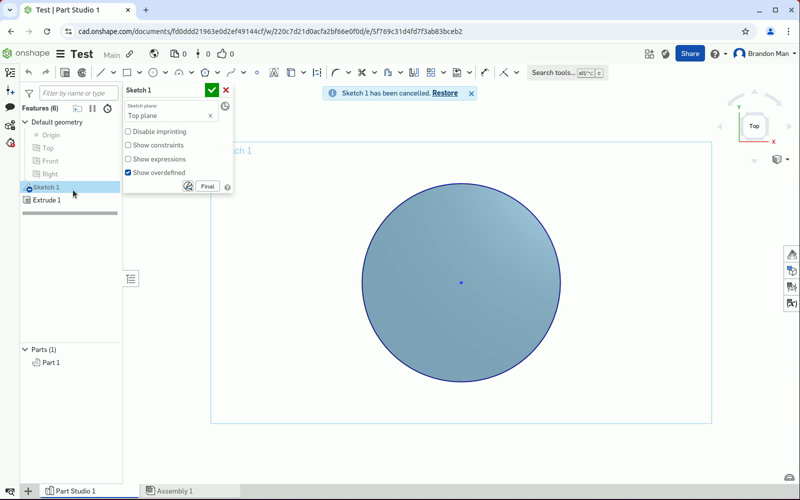
mouse_move(229, 92)
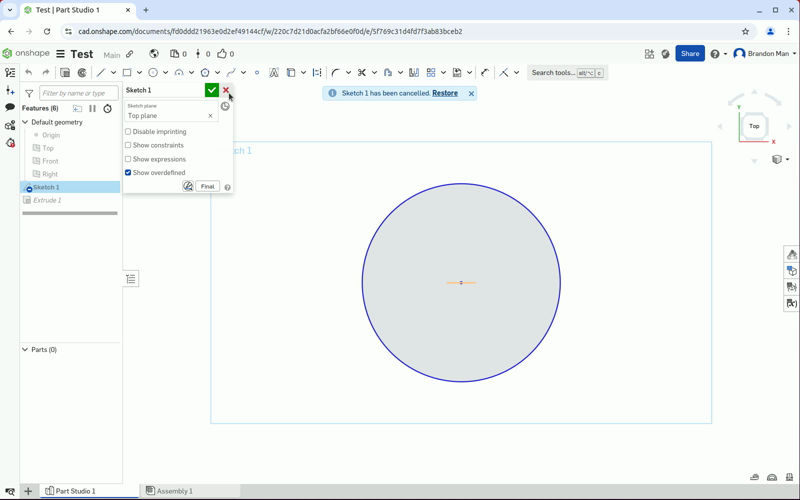
click(229, 92)
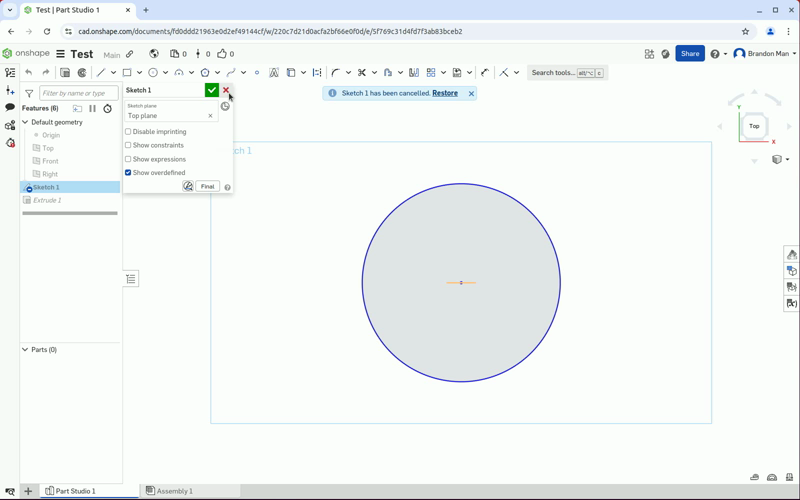
key(shift+s)
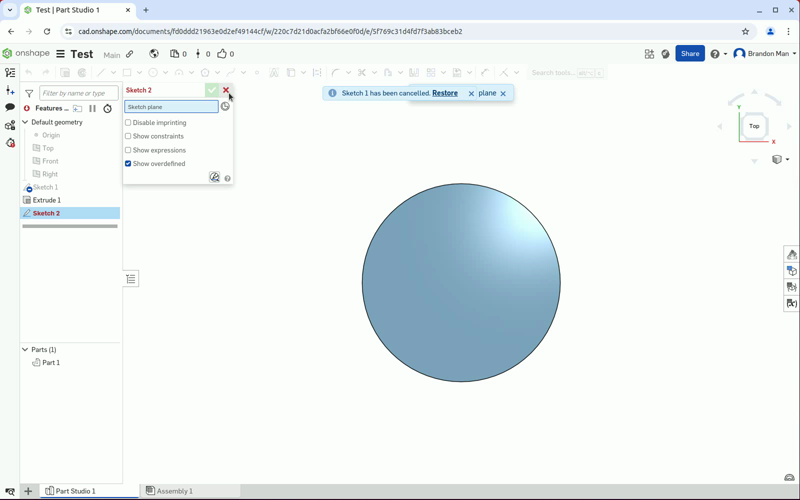
mouse_move(73, 150)
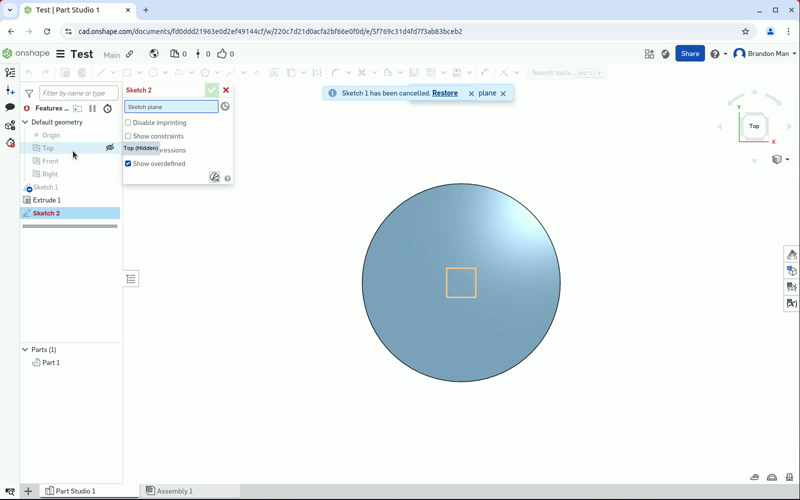
click(73, 150)
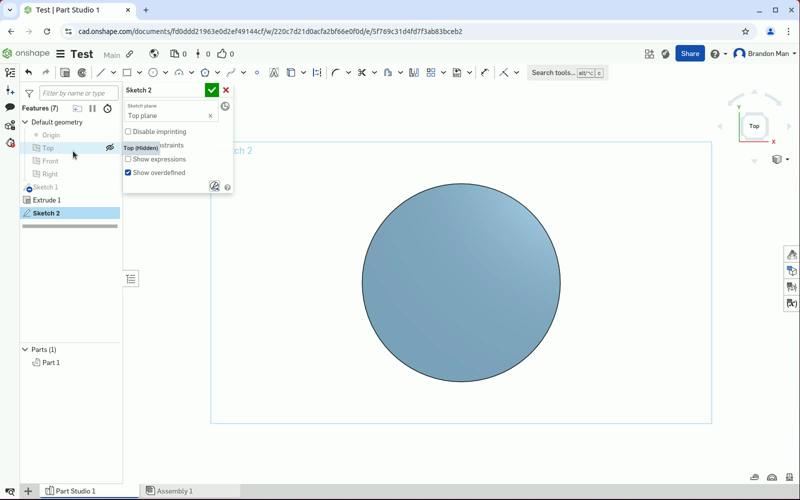
mouse_move(73, 352)
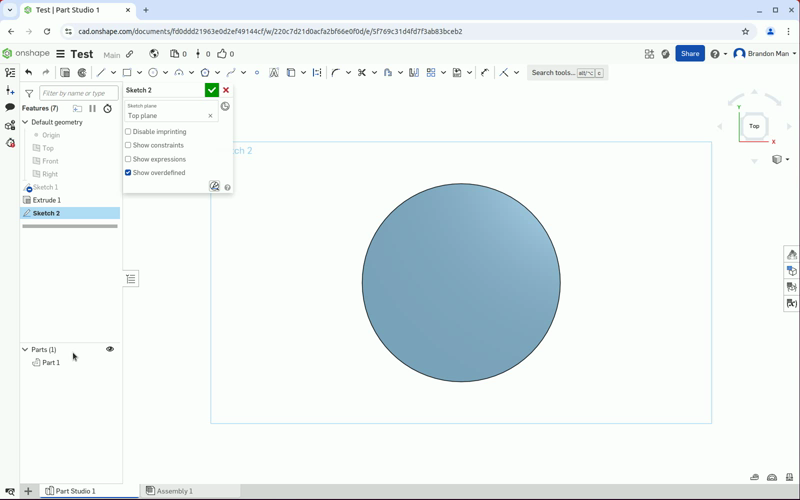
key(y)
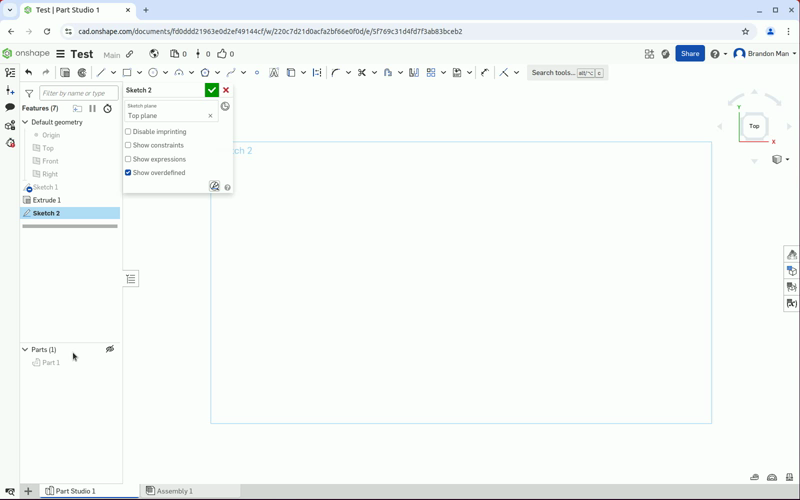
key(c)
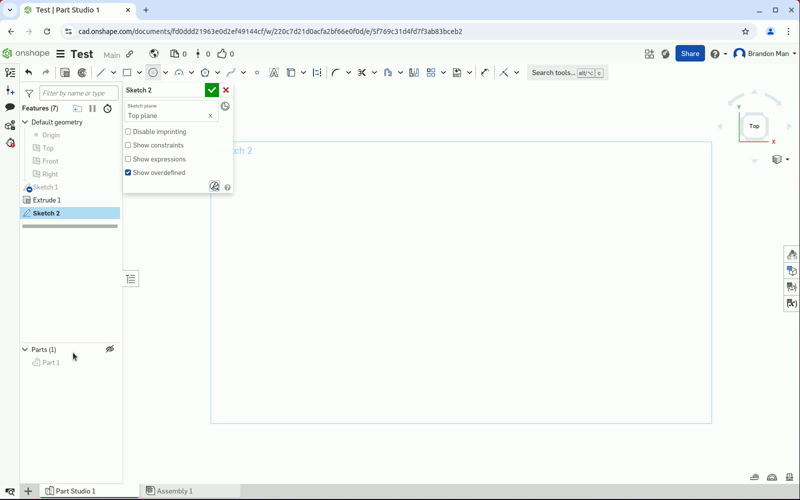
key_down(shift)
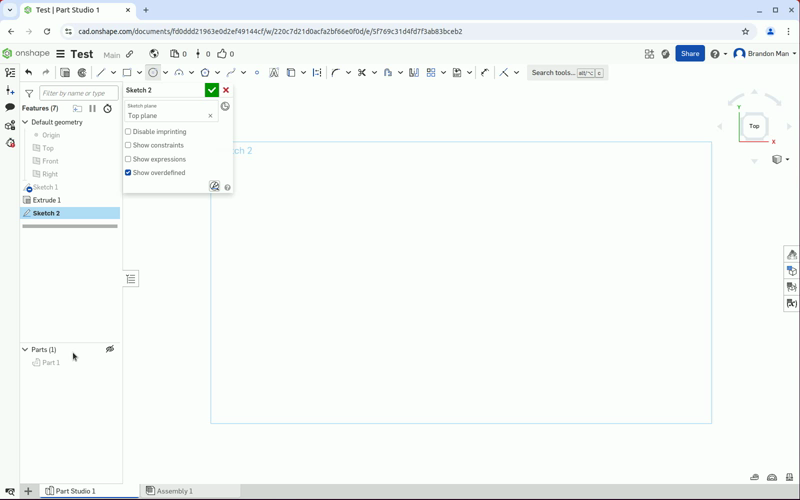
mouse_move(461, 282)
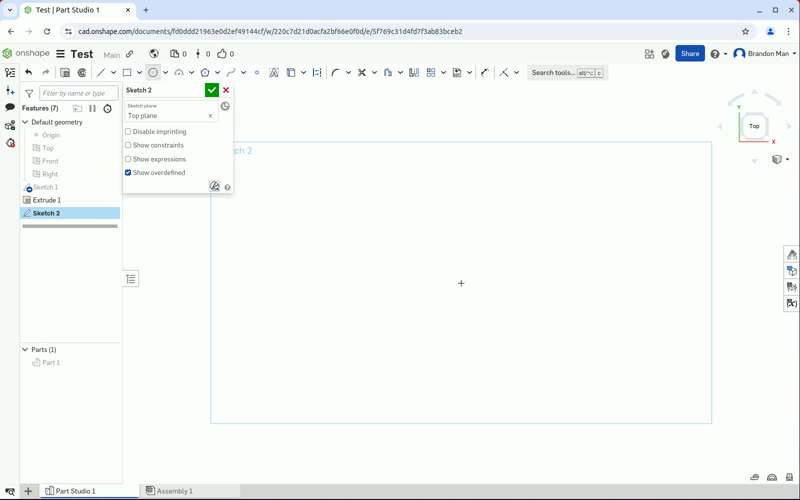
click(461, 282)
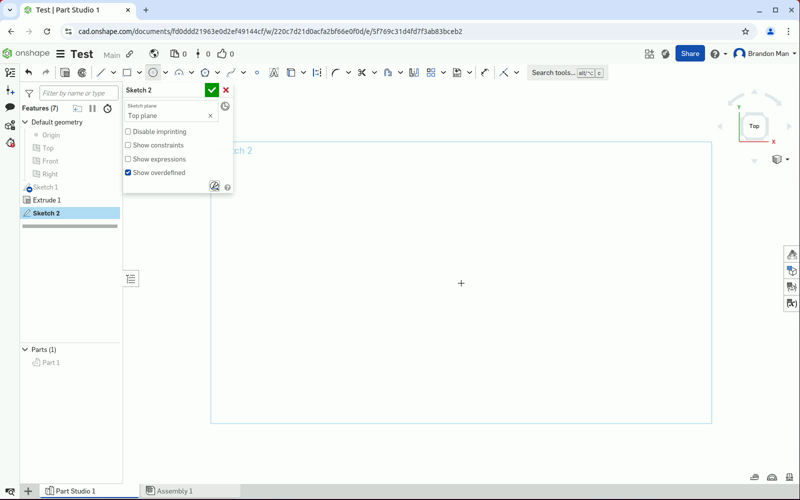
key_up(shift)
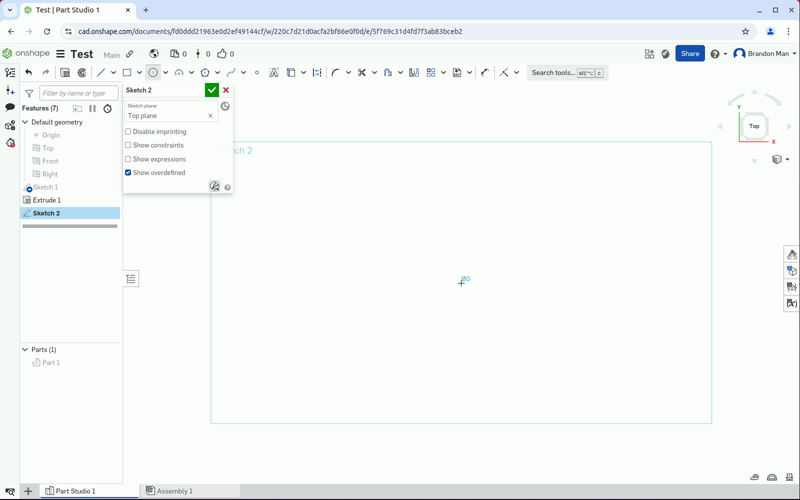
mouse_move(560, 282)
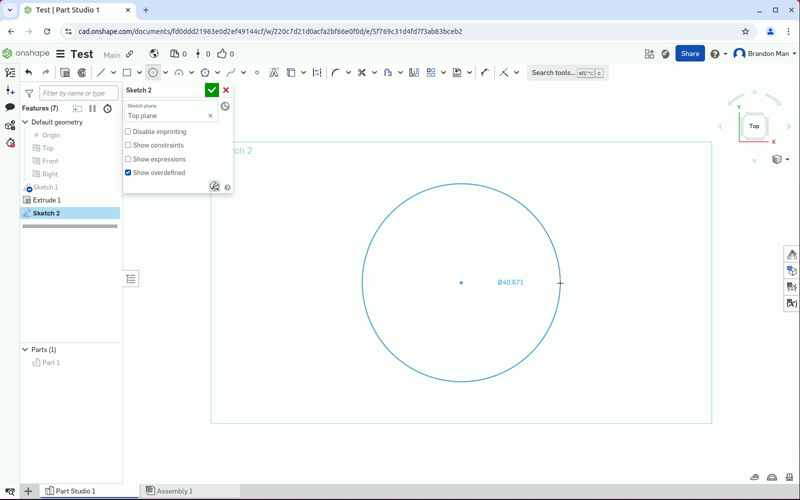
click(560, 282)
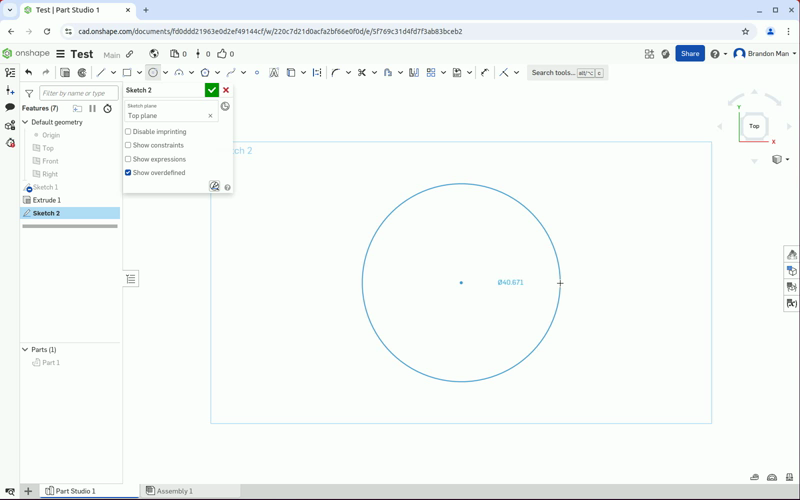
key(esc)
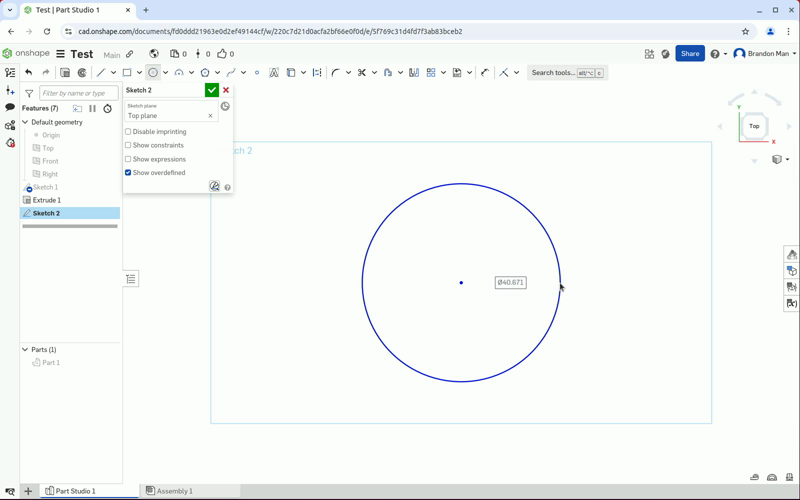
mouse_move(427, 348)
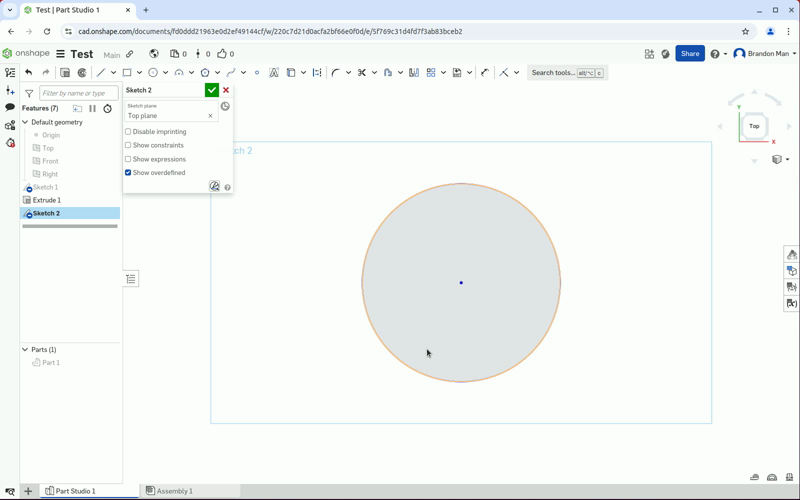
click(427, 348)
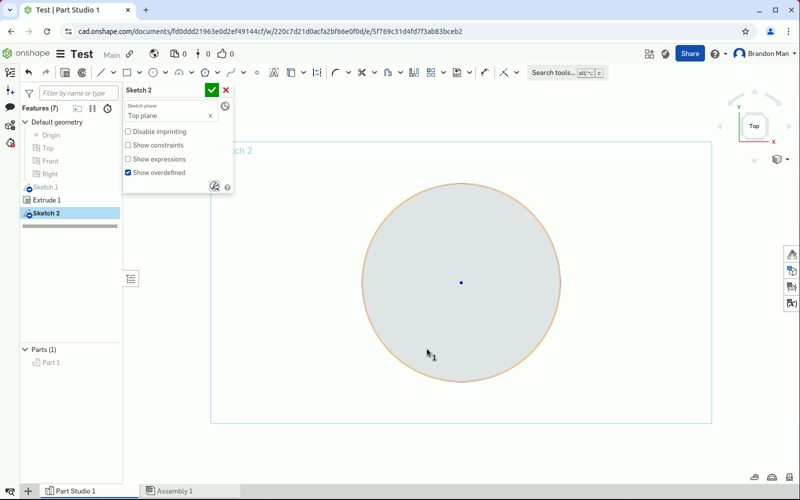
mouse_move(73, 352)
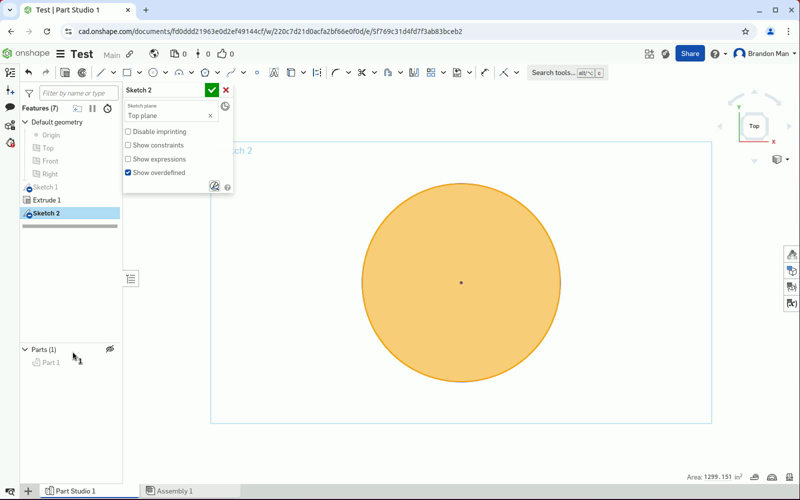
key(shift+y)
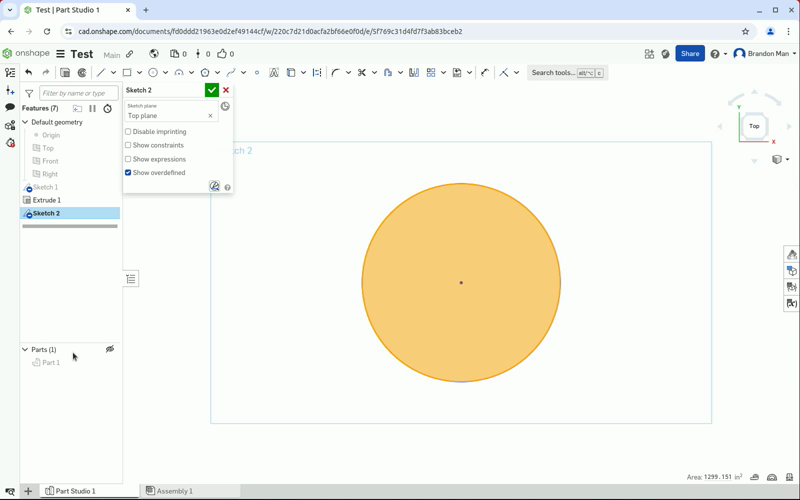
key(shift+e)
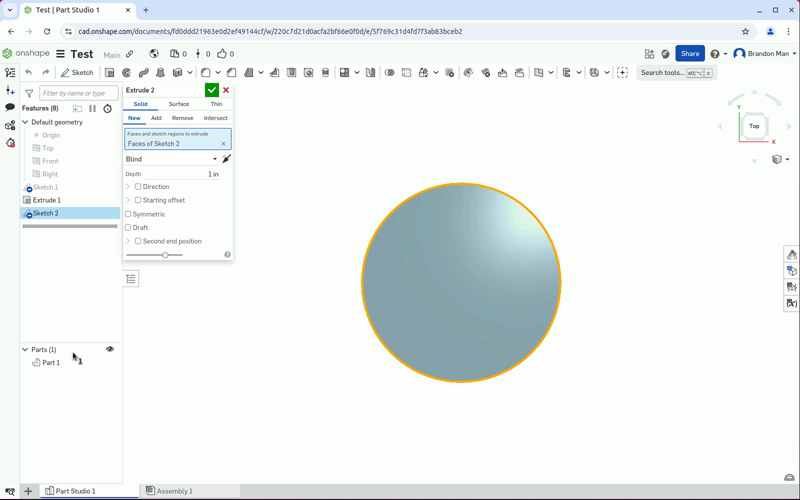
mouse_move(143, 106)
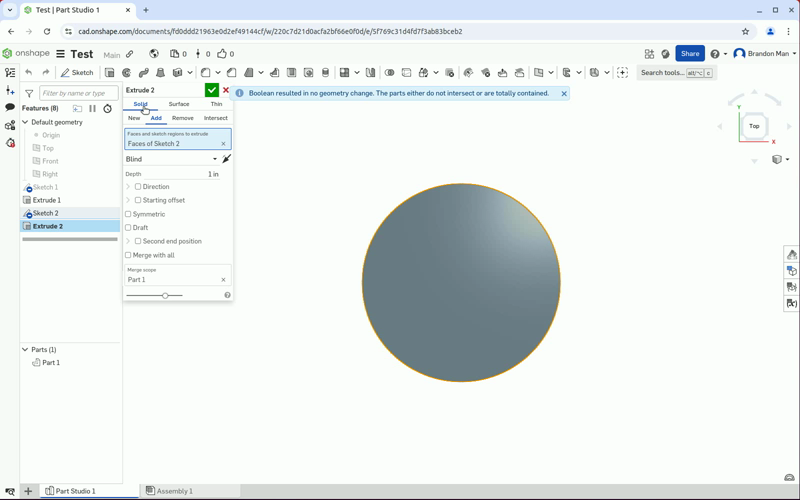
click(143, 106)
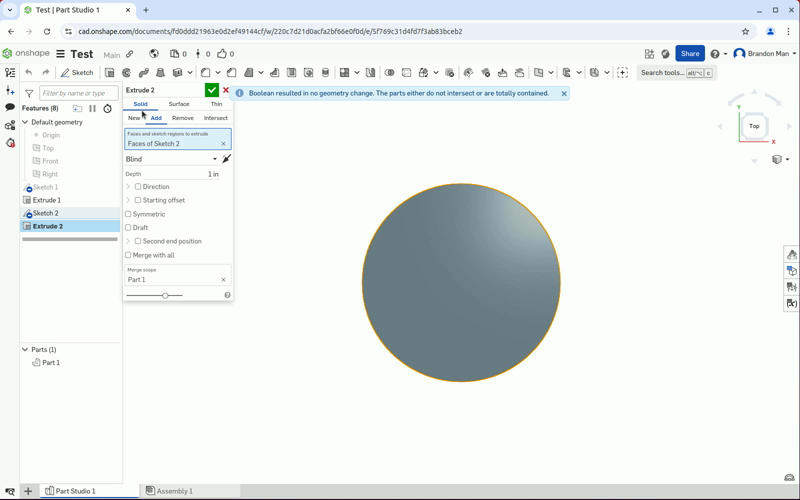
mouse_move(137, 120)
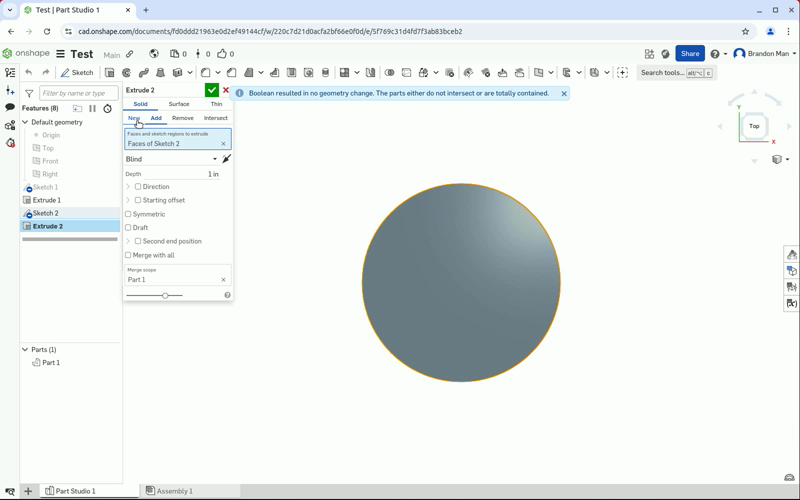
click(137, 120)
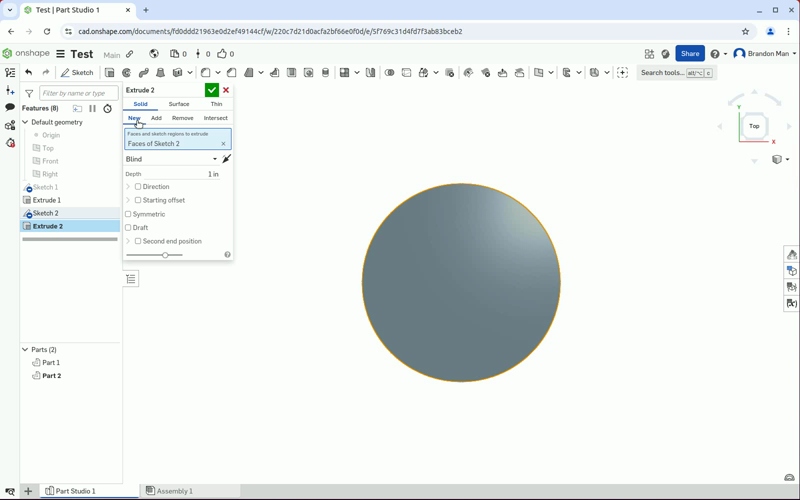
key(tab, 4)
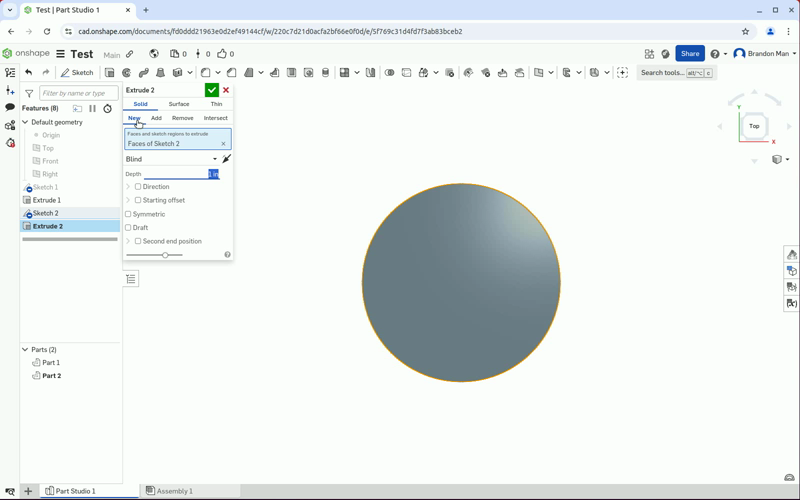
text(23.108)
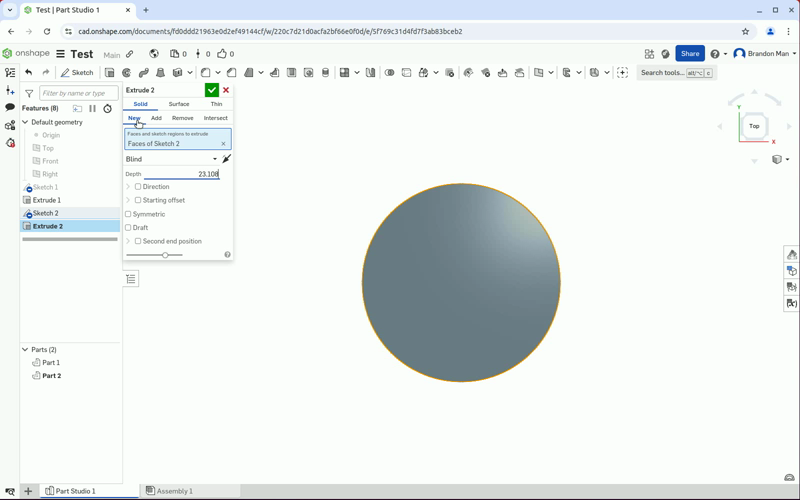
key(enter)
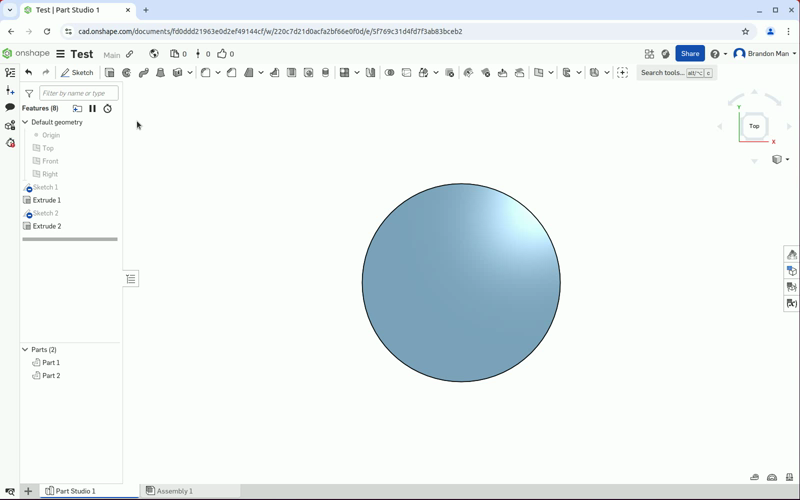
key(shift+h)
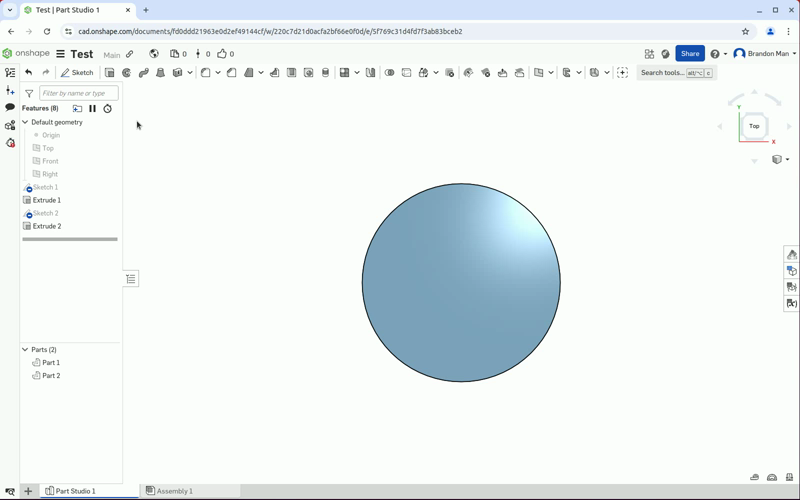
key(shift+h)
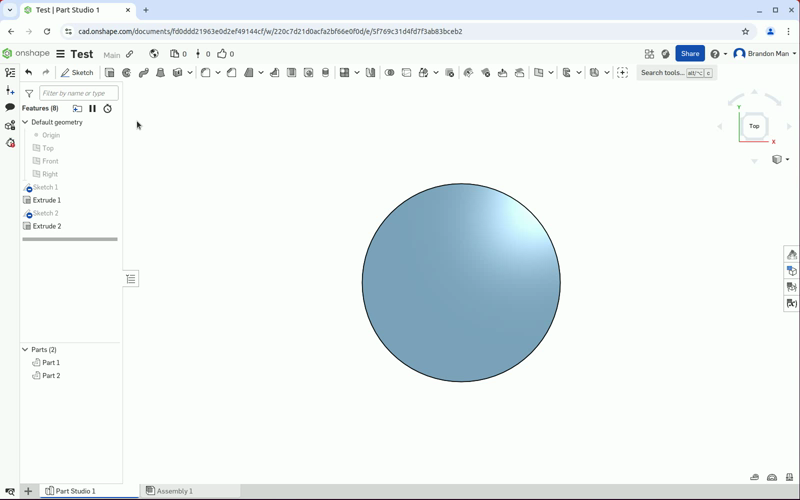
mouse_move(73, 189)
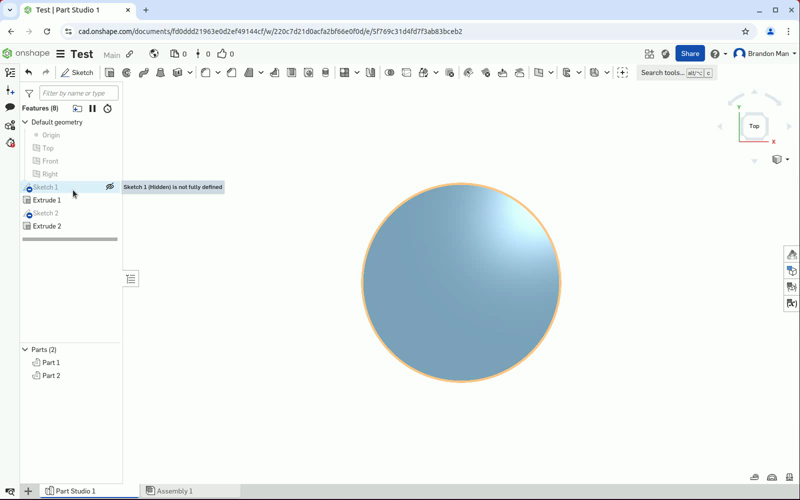
click(73, 189)
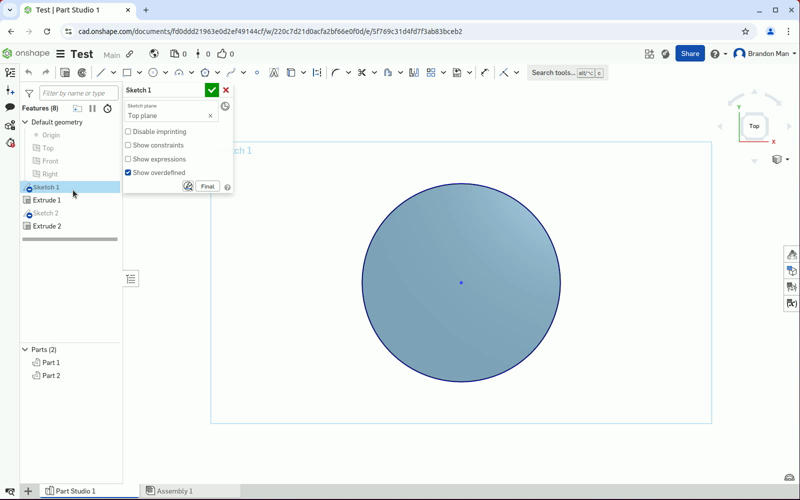
mouse_move(229, 92)
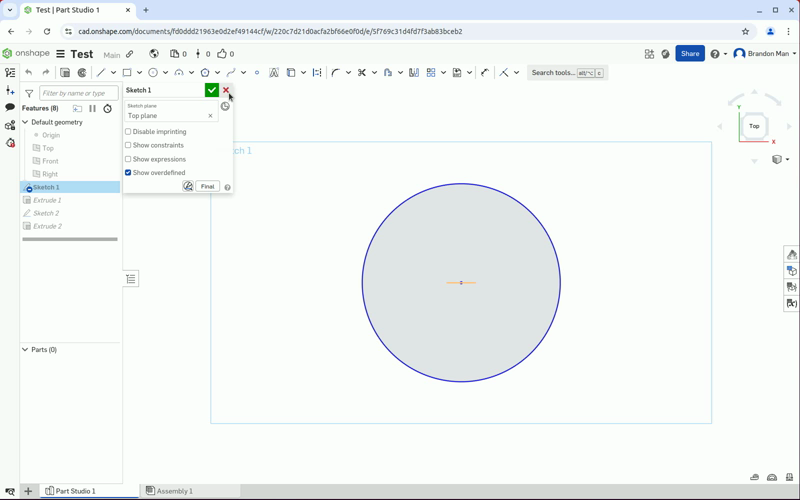
click(229, 92)
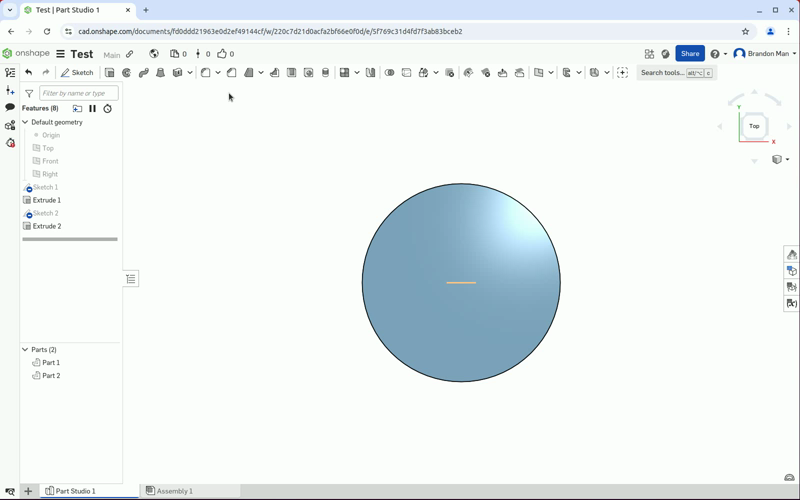
mouse_move(541, 75)
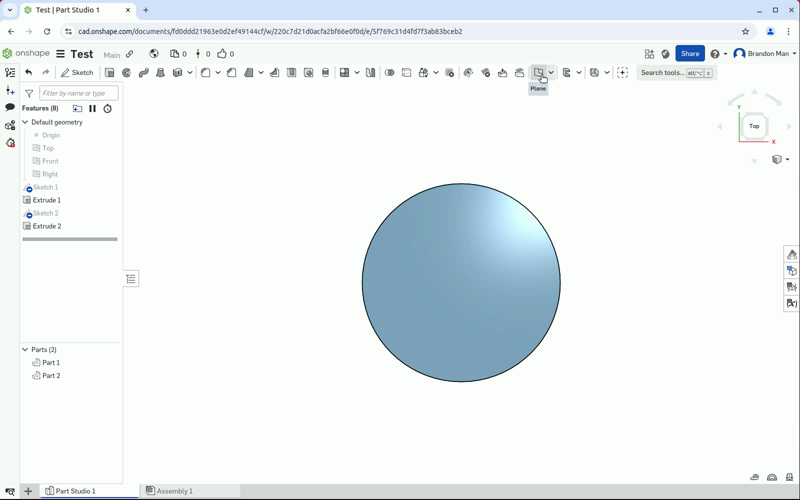
click(541, 75)
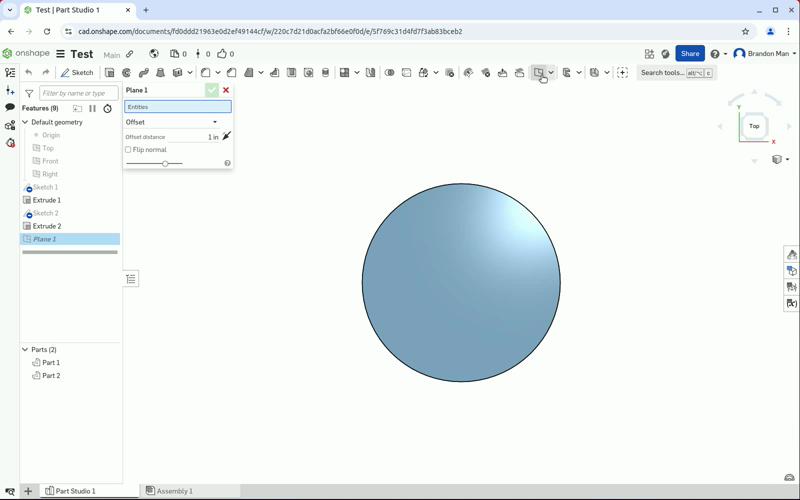
mouse_move(73, 150)
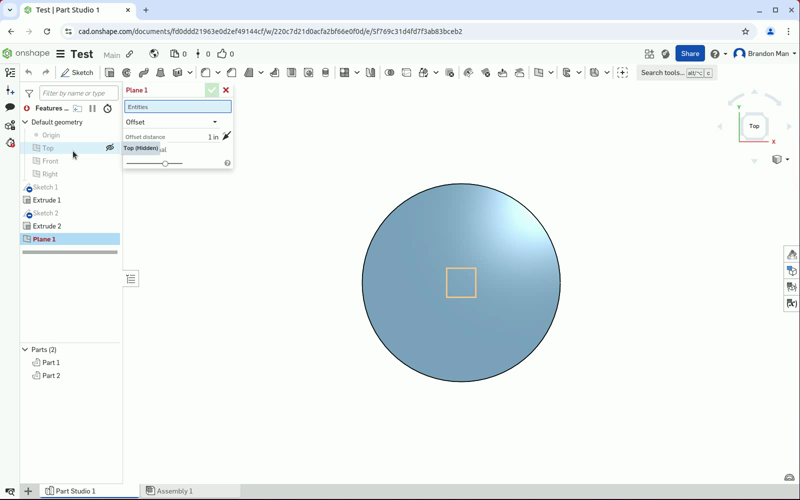
click(73, 150)
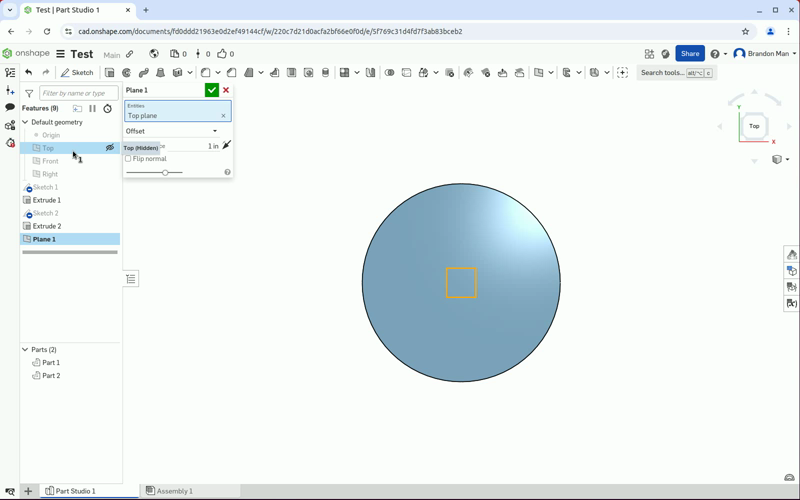
key(tab, 2)
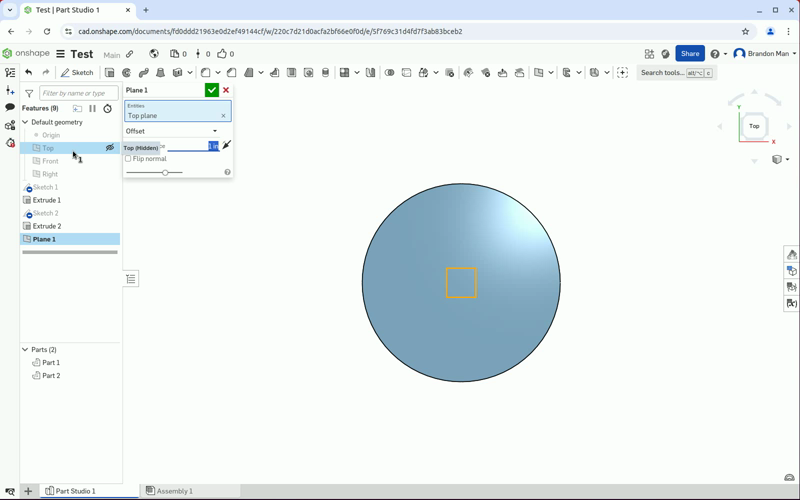
text(23.108)
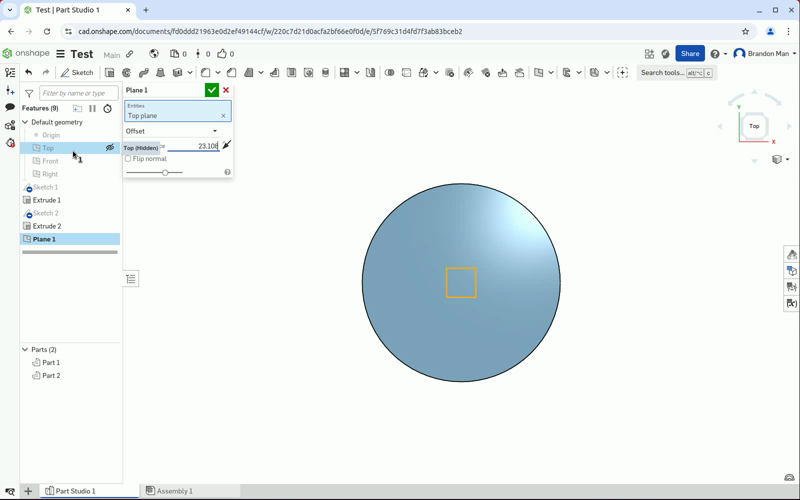
key(enter, 2)
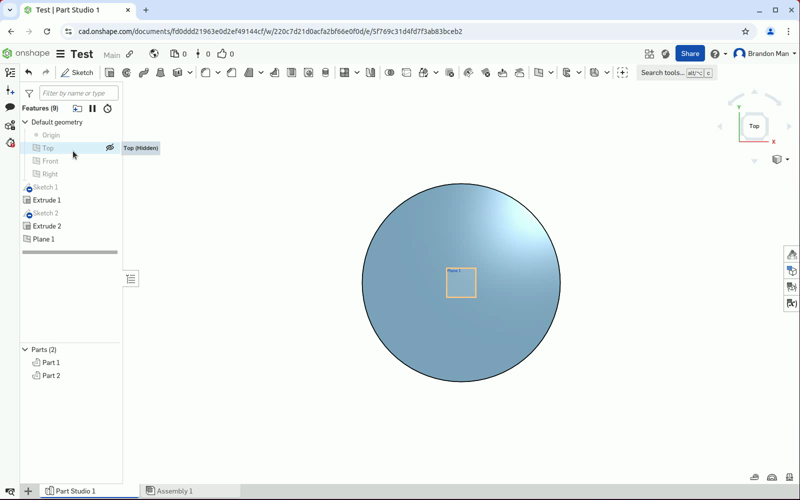
key(shift+s)
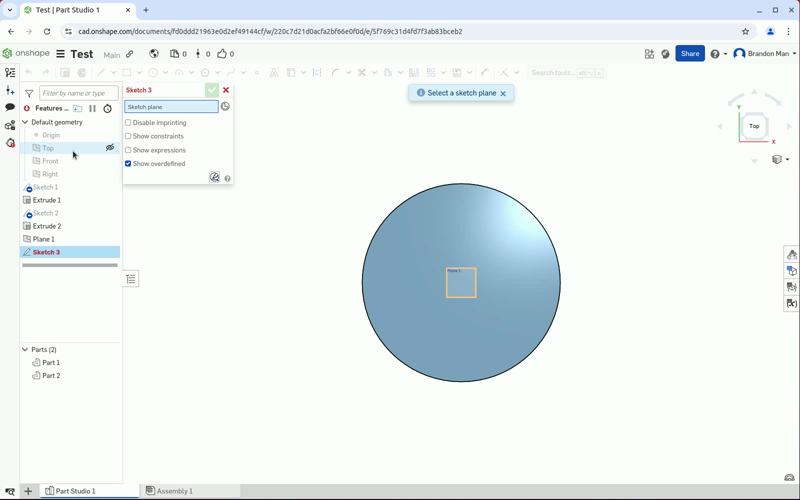
mouse_move(73, 241)
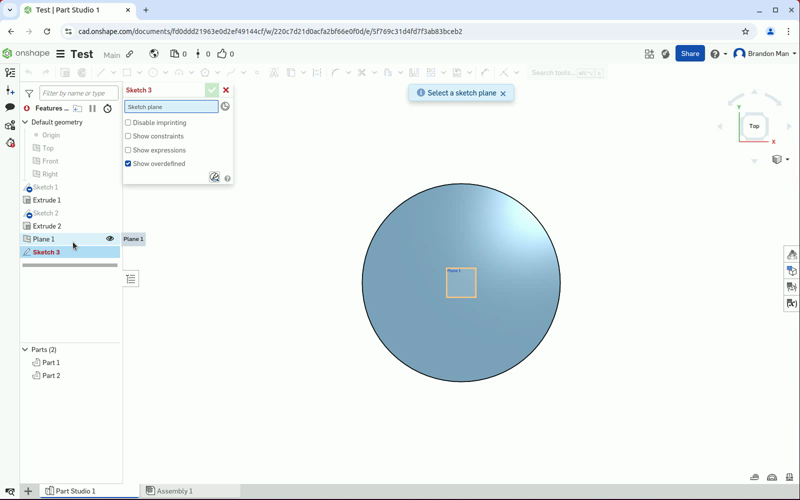
click(73, 241)
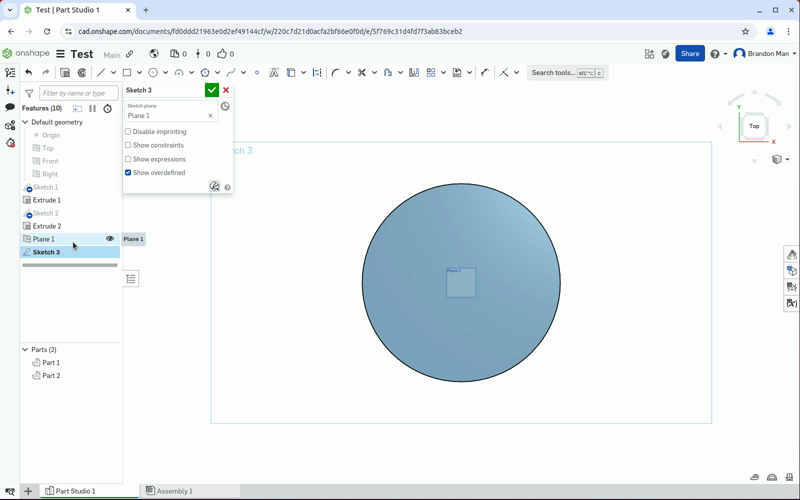
mouse_move(73, 352)
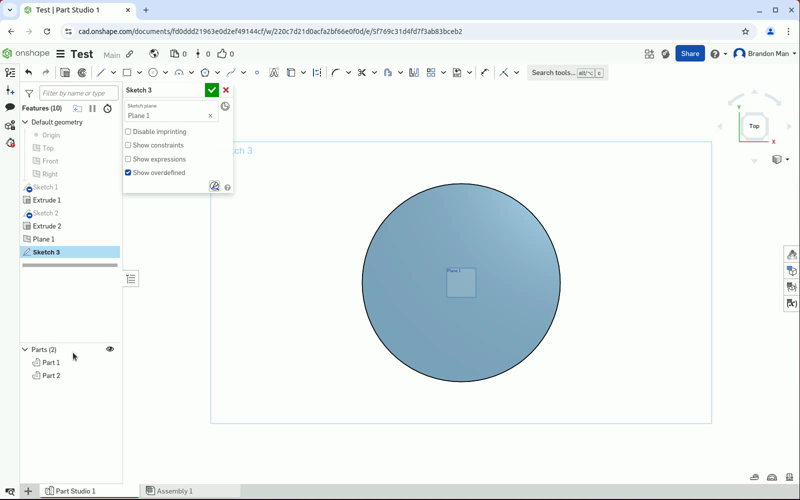
key(y)
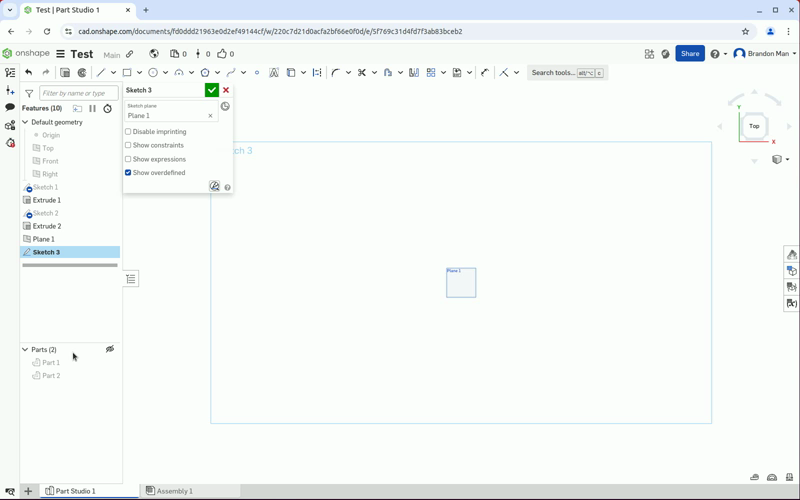
key(c)
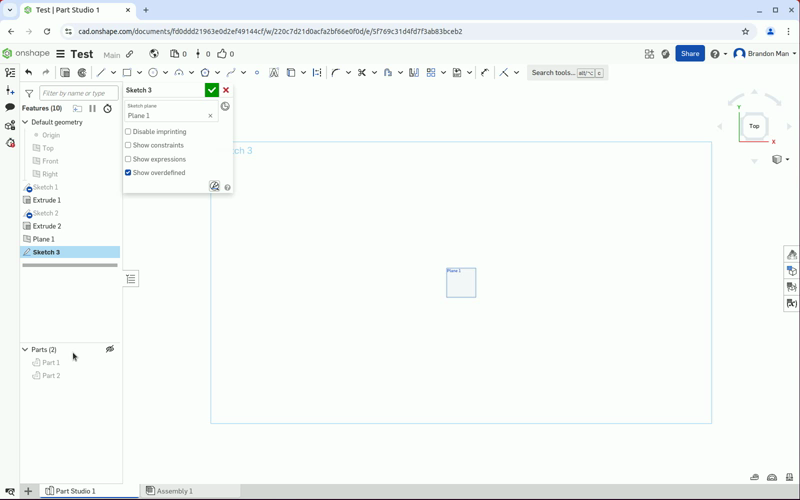
key_down(shift)
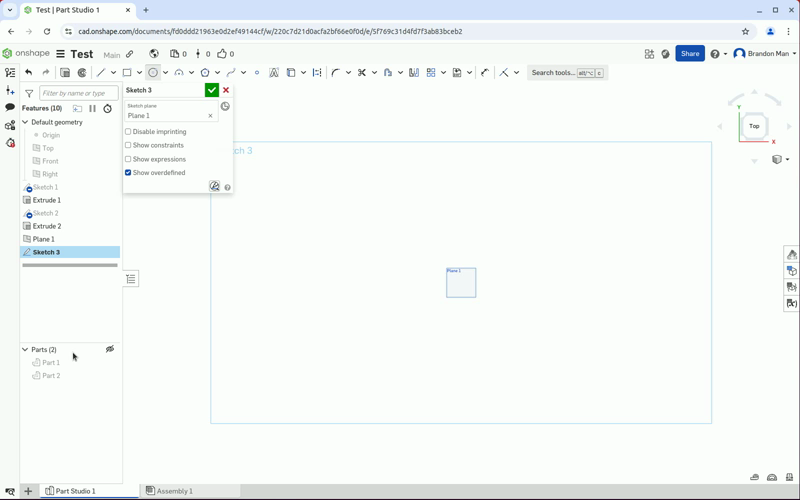
mouse_move(461, 282)
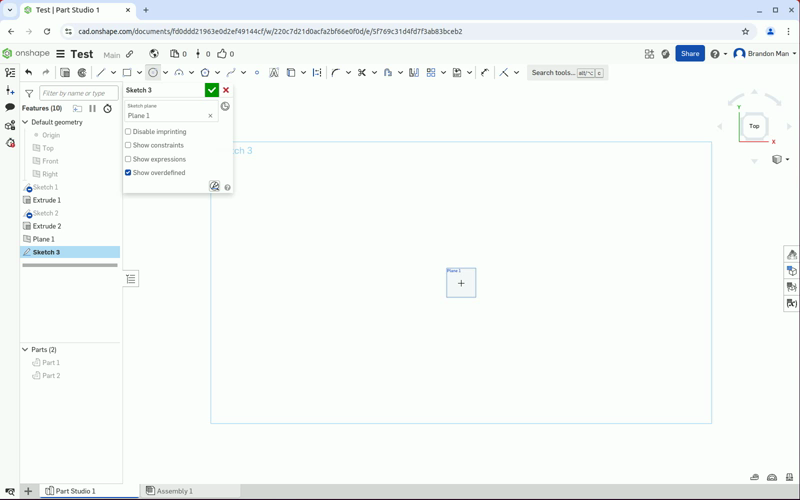
click(461, 282)
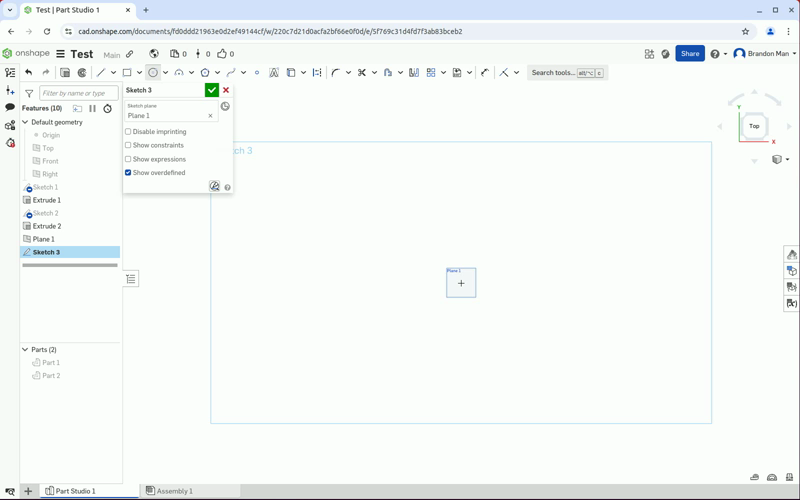
key_up(shift)
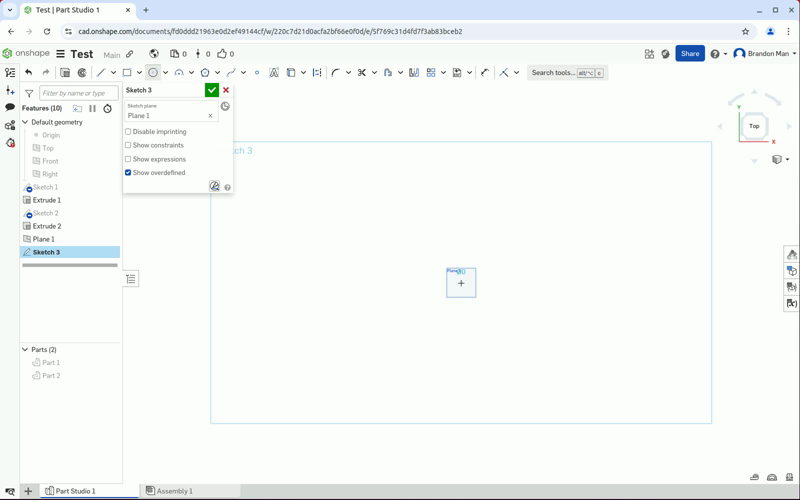
mouse_move(518, 282)
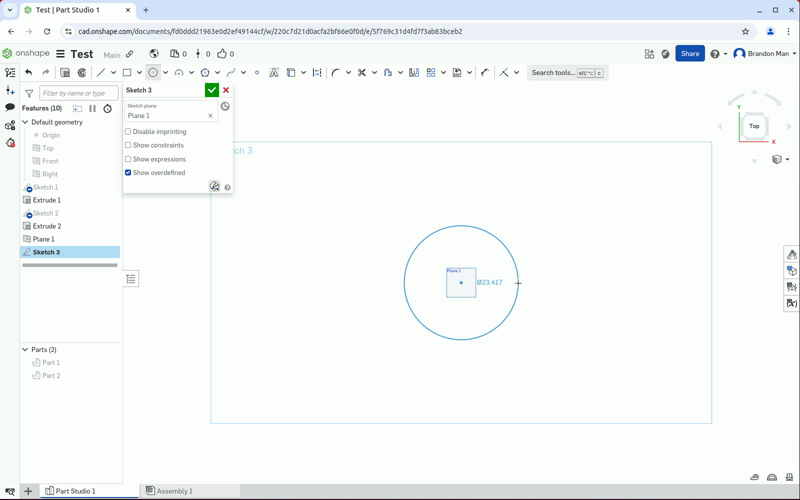
click(518, 282)
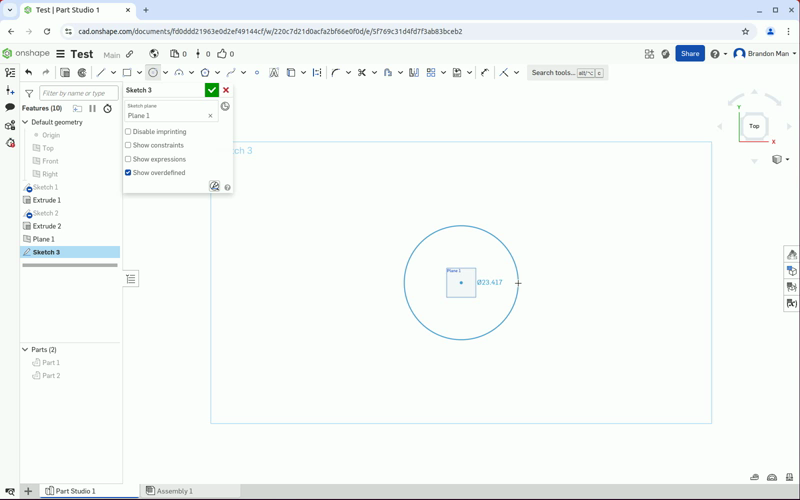
key(esc)
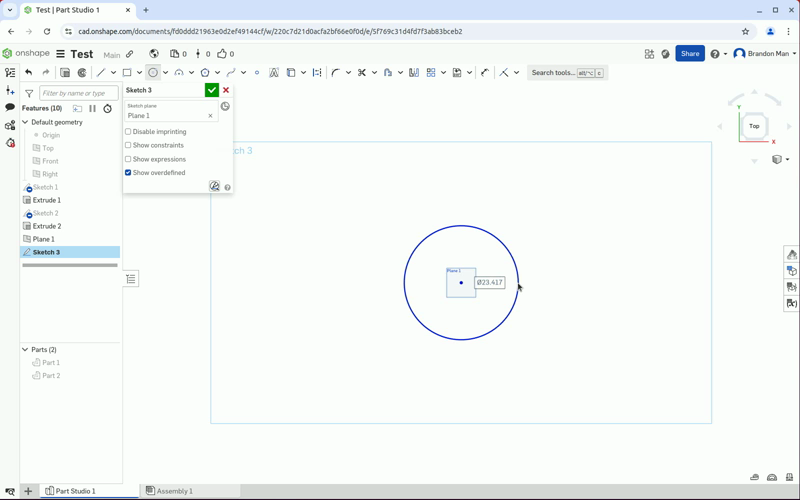
mouse_move(484, 258)
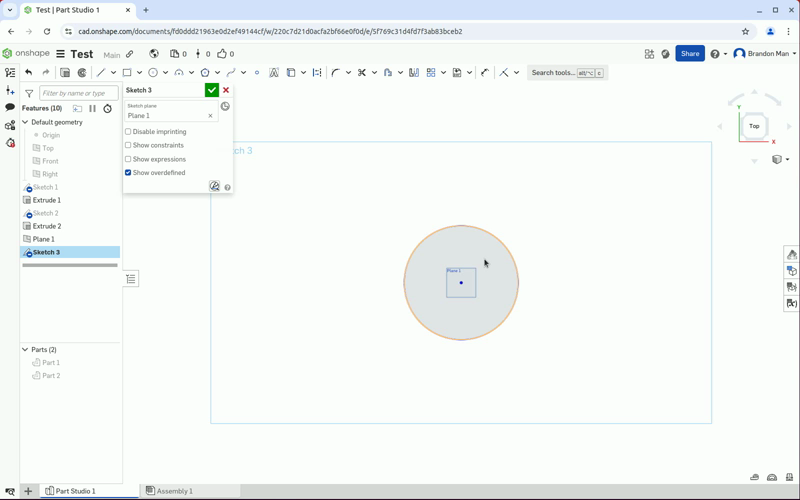
click(484, 258)
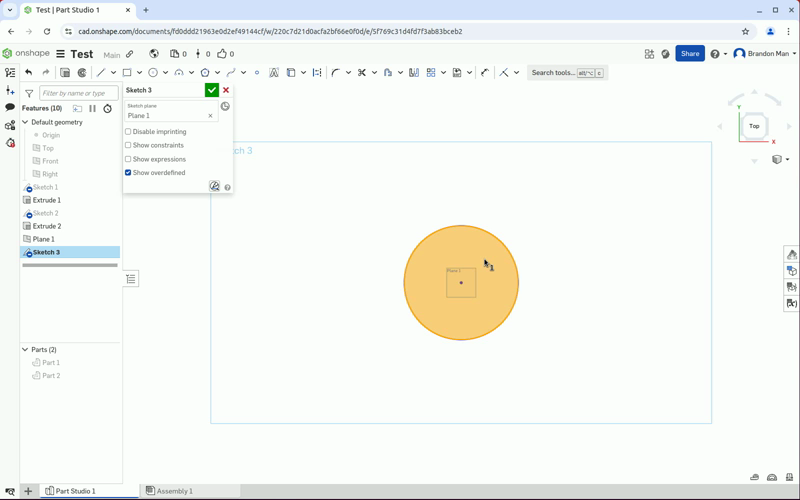
mouse_move(73, 352)
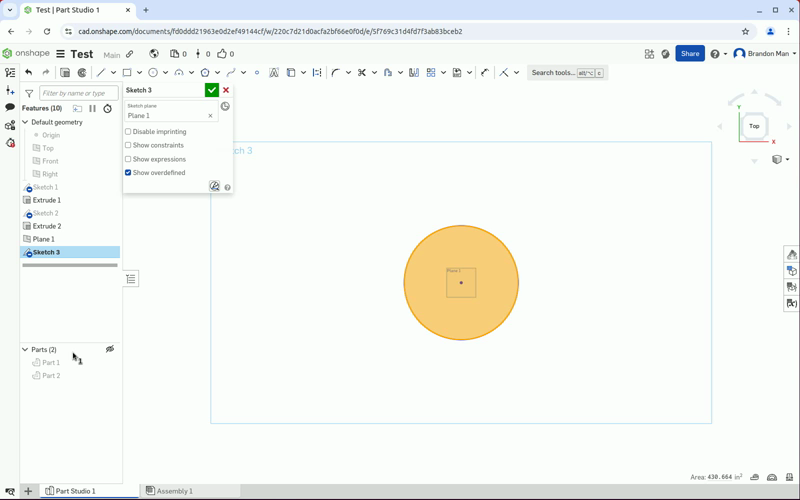
key(shift+y)
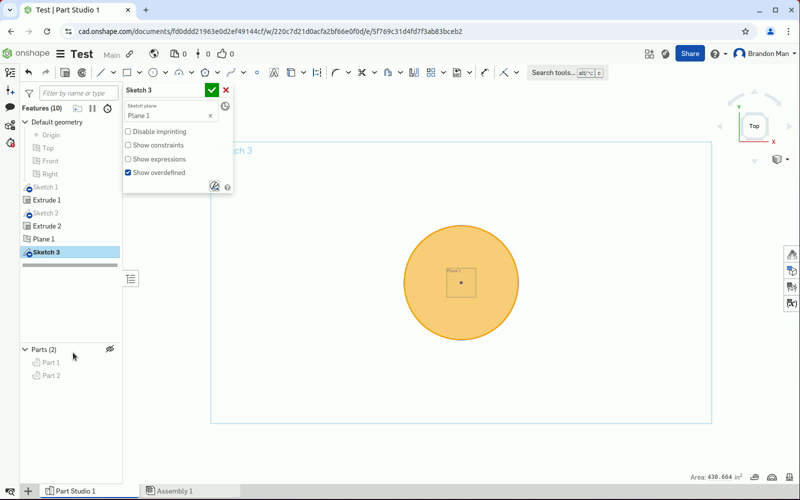
key(shift+e)
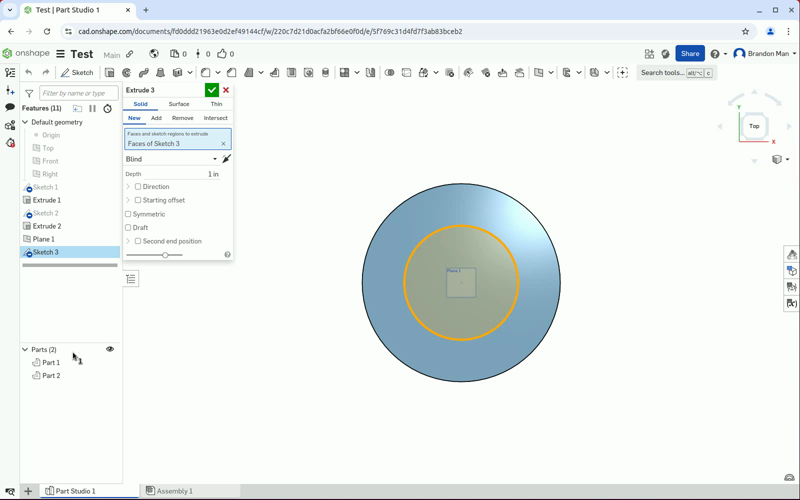
mouse_move(143, 106)
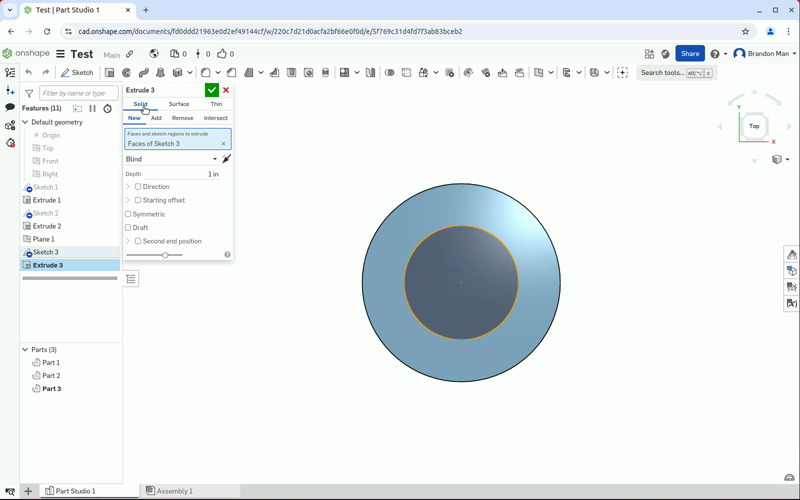
click(143, 106)
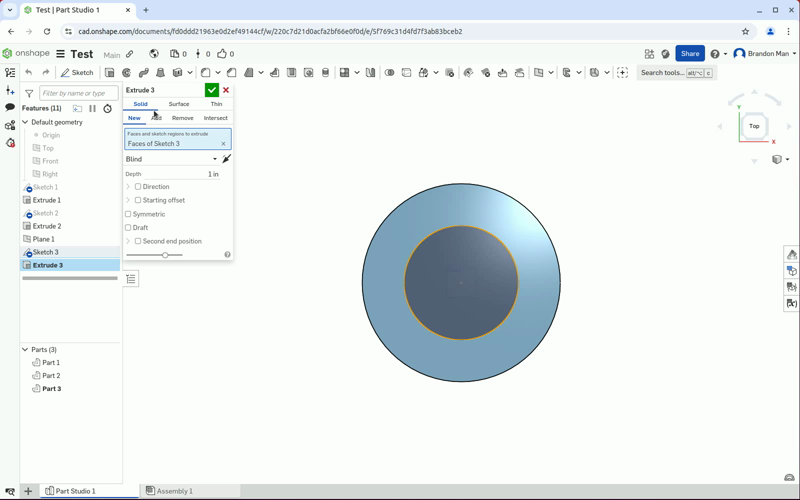
mouse_move(186, 120)
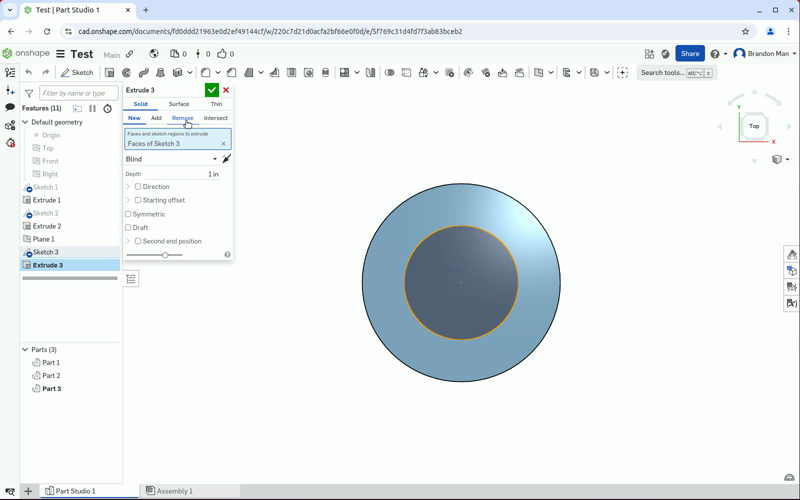
click(186, 120)
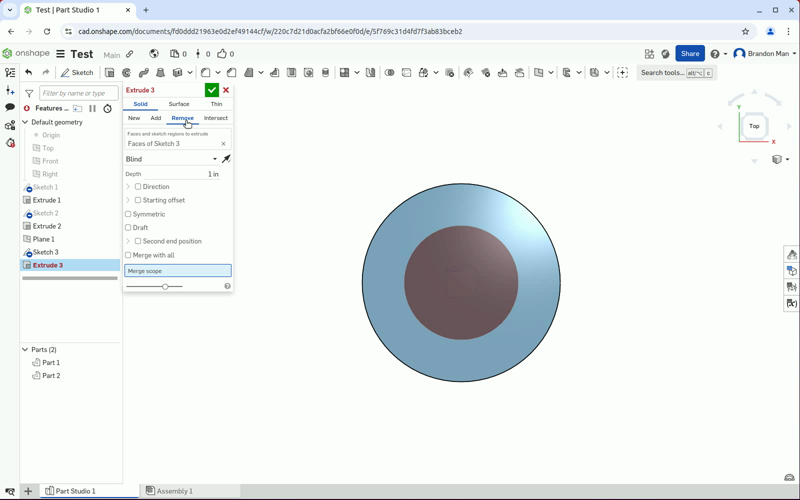
key(tab, 4)
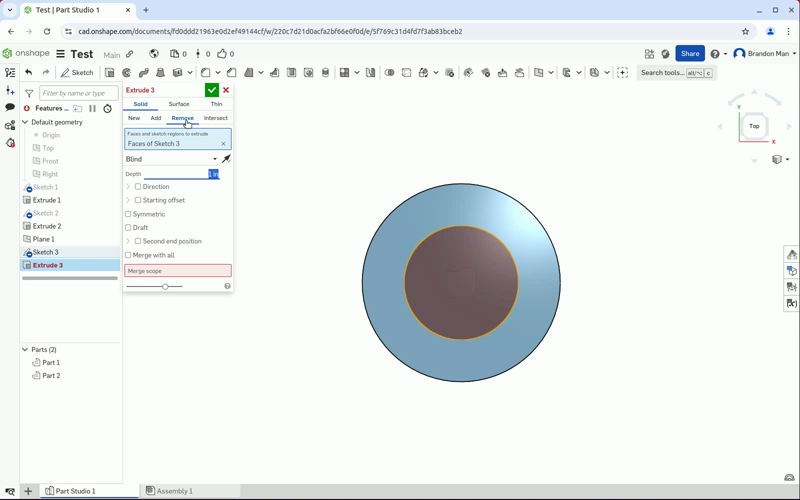
text(23.108)
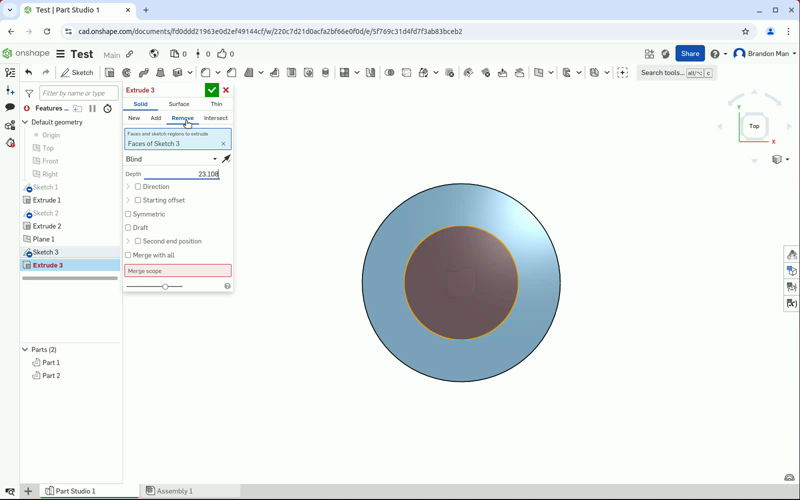
key(tab, 6)
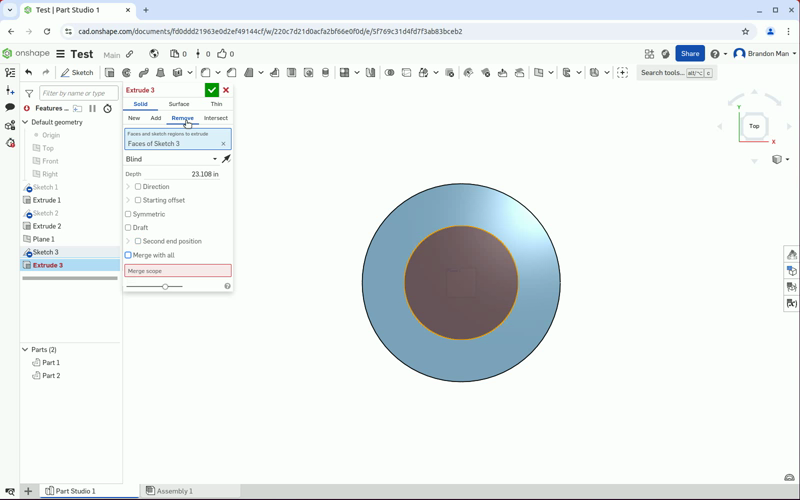
key(space)
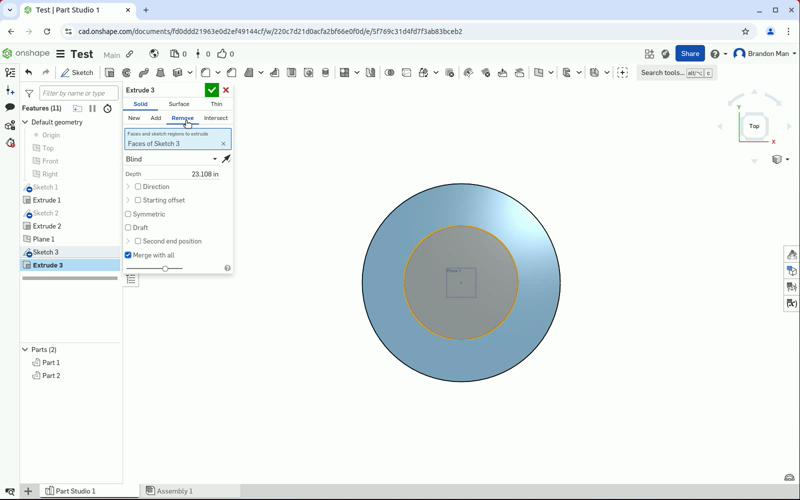
key(enter)
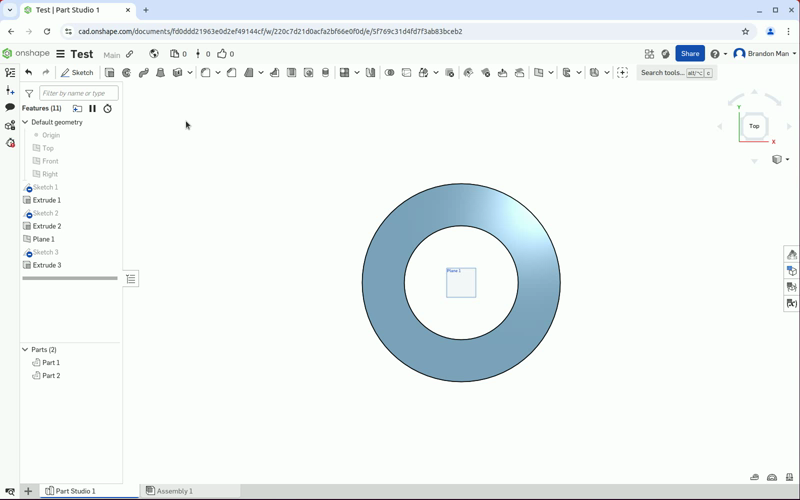
key(shift+h)
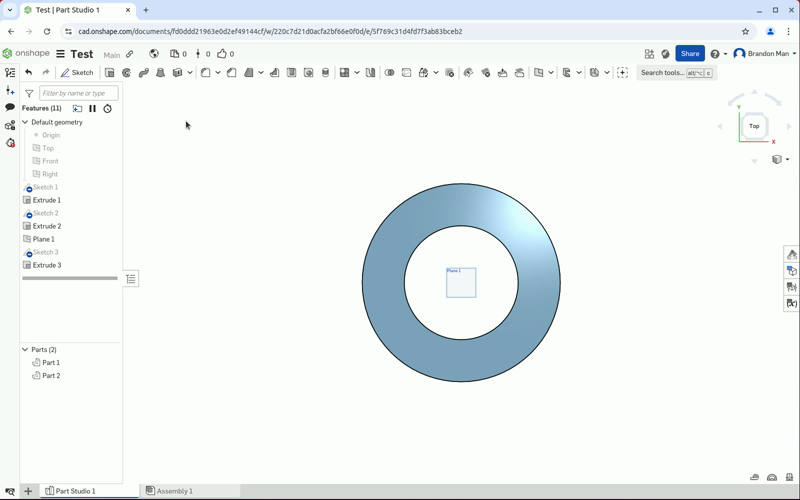
key(shift+h)
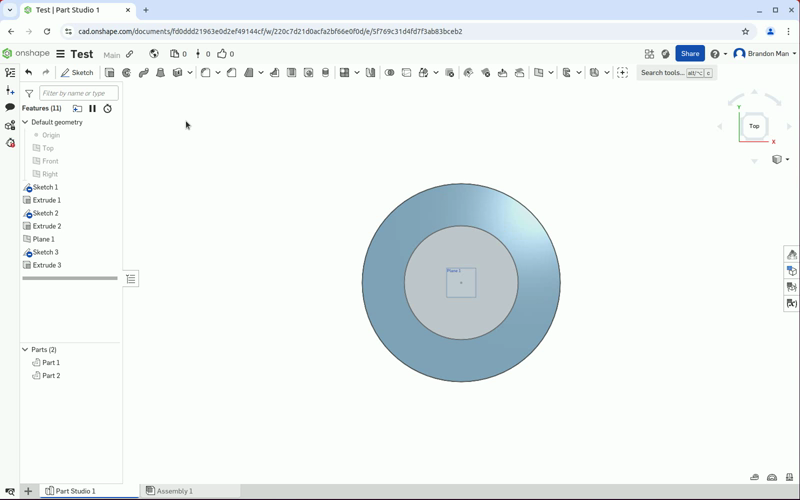
key(shift+7)
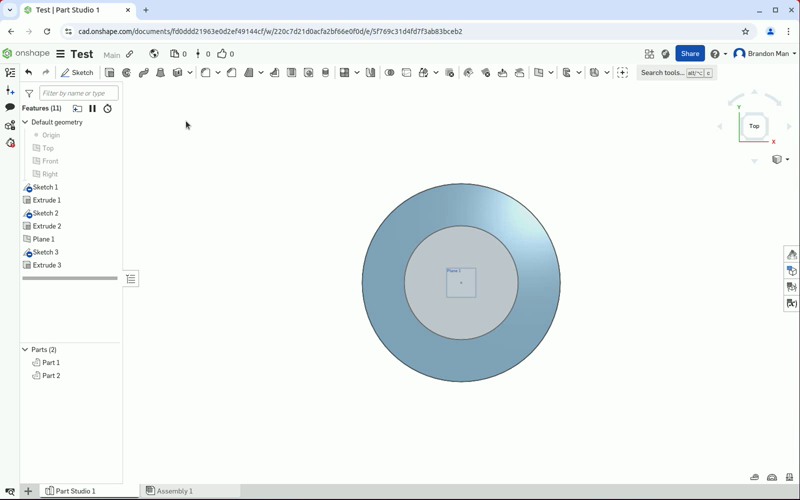
key(up, 3)
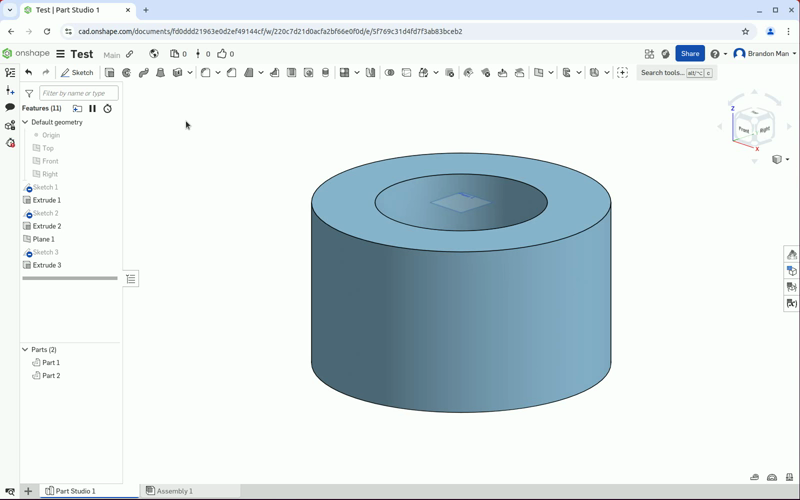
key(left, 3)
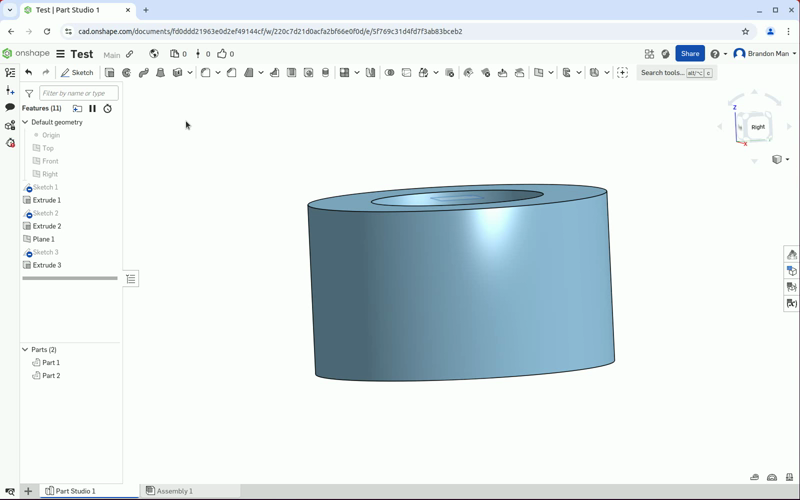
key(right, 3)
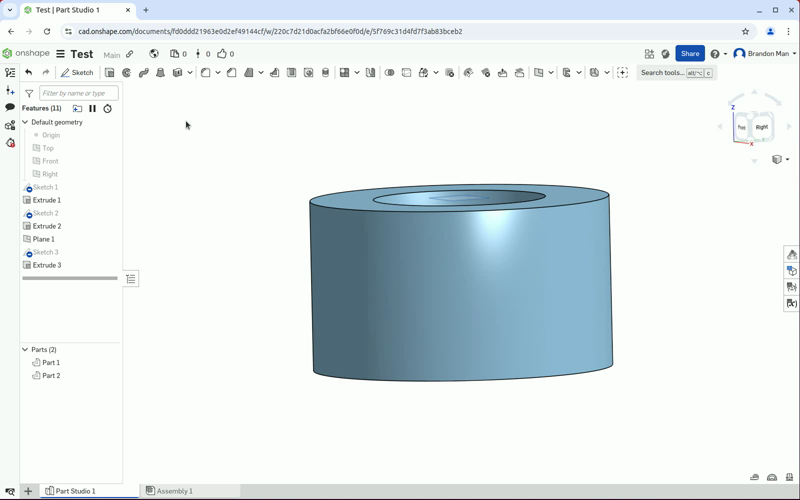
key(down, 3)
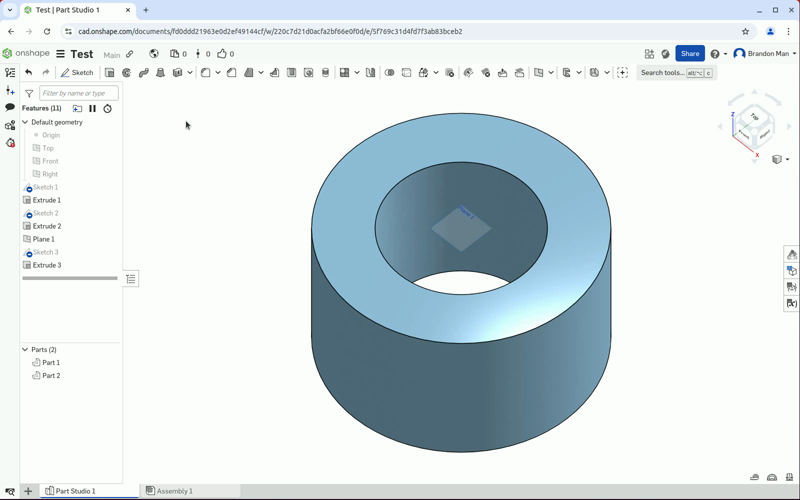
mouse_move(73, 189)
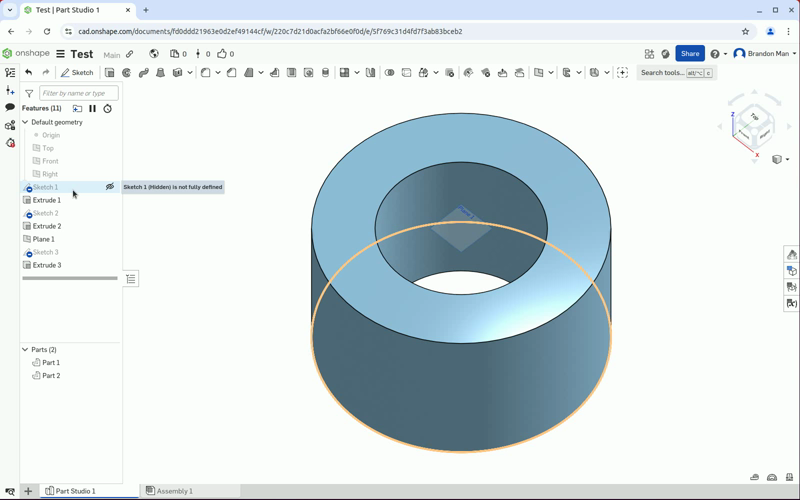
click(73, 189)